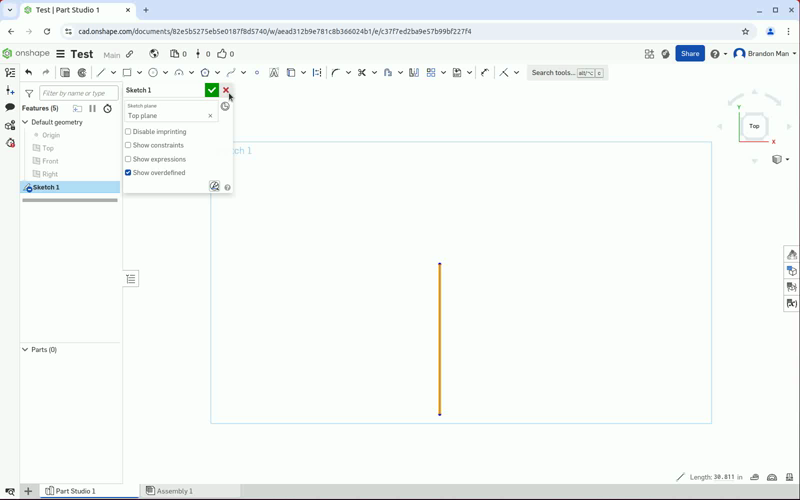
key(shift+h)
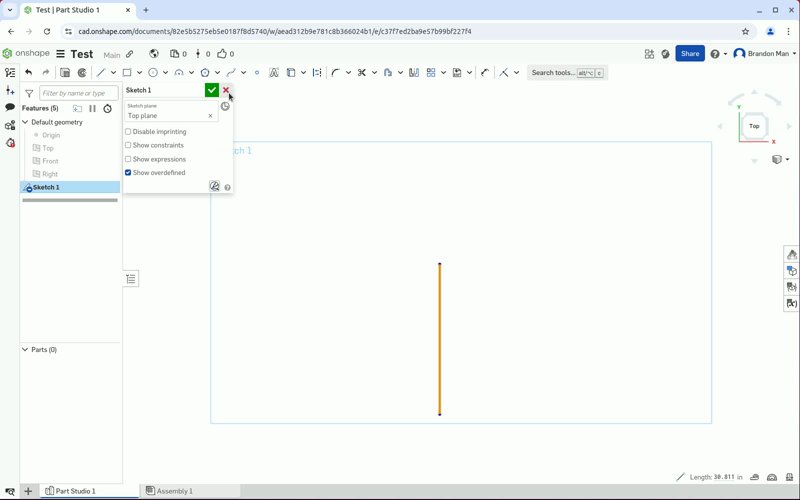
key(shift+s)
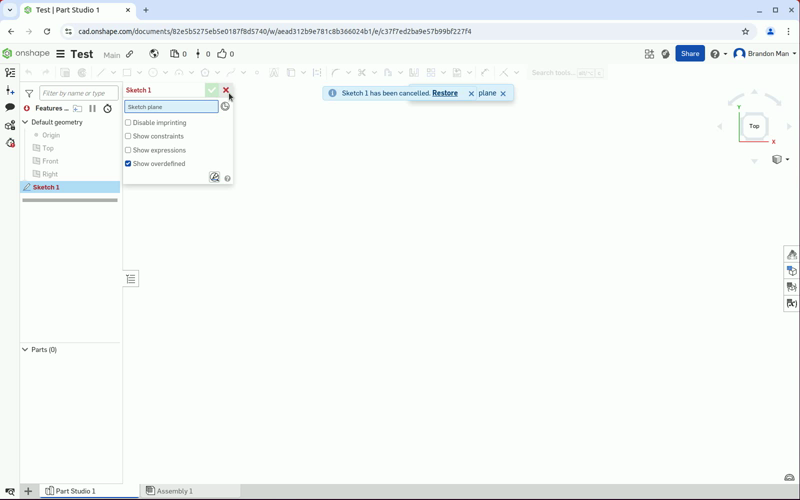
mouse_move(73, 150)
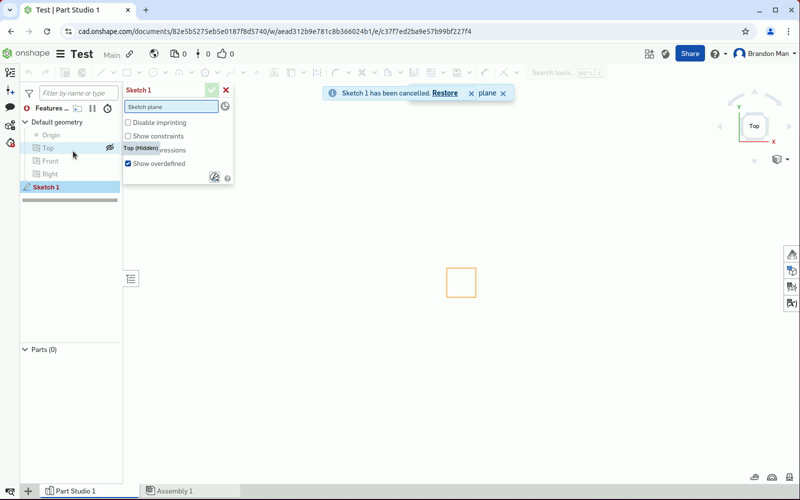
click(73, 150)
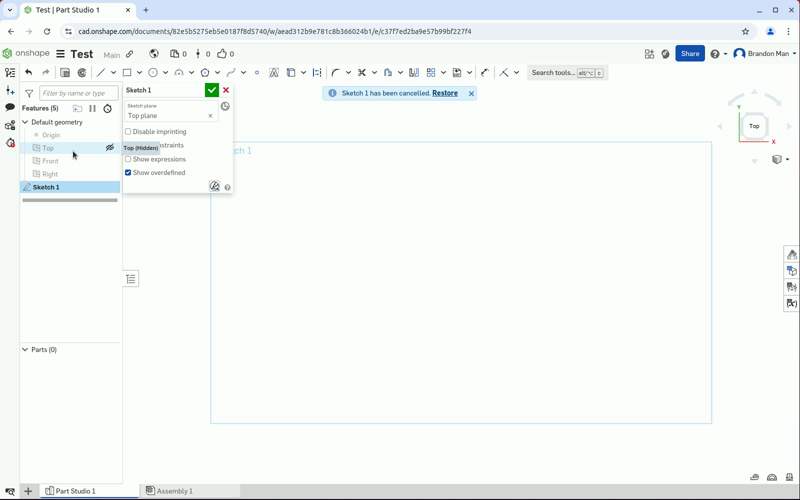
mouse_move(73, 352)
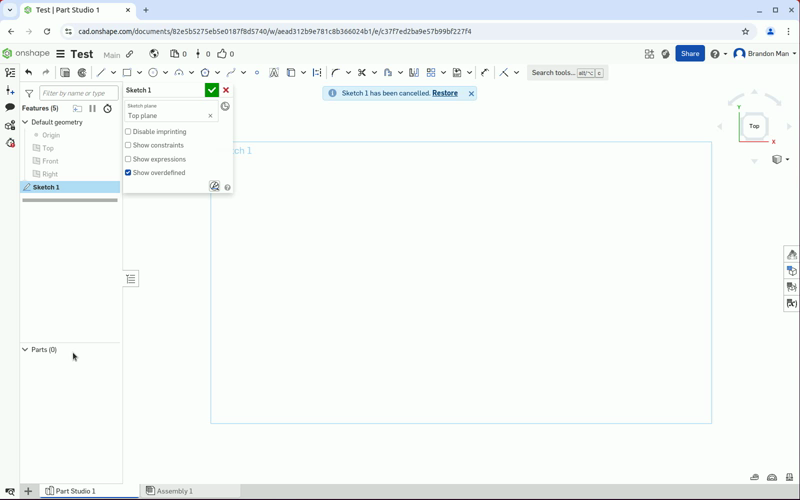
key(y)
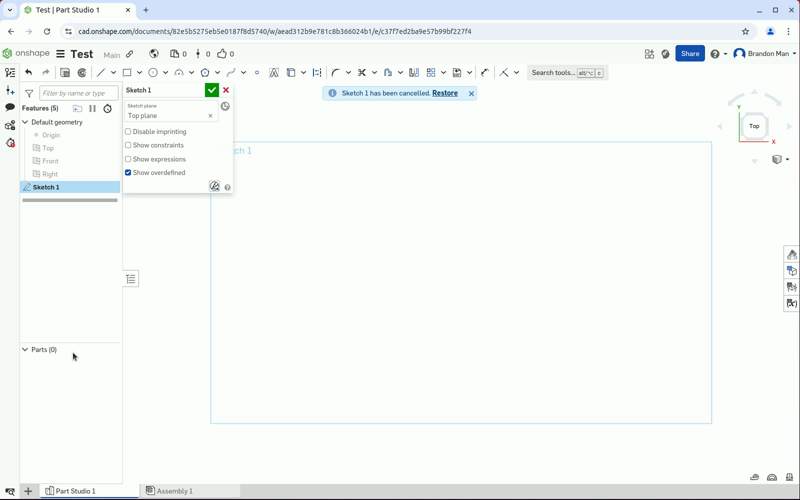
key(l)
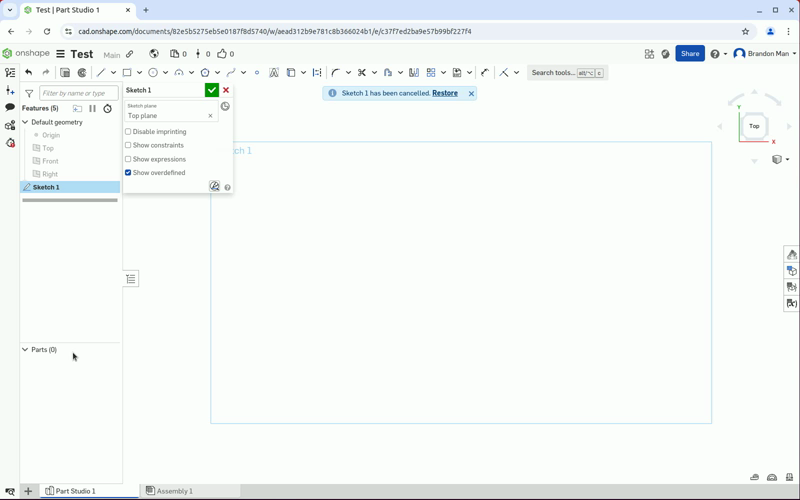
key_down(shift)
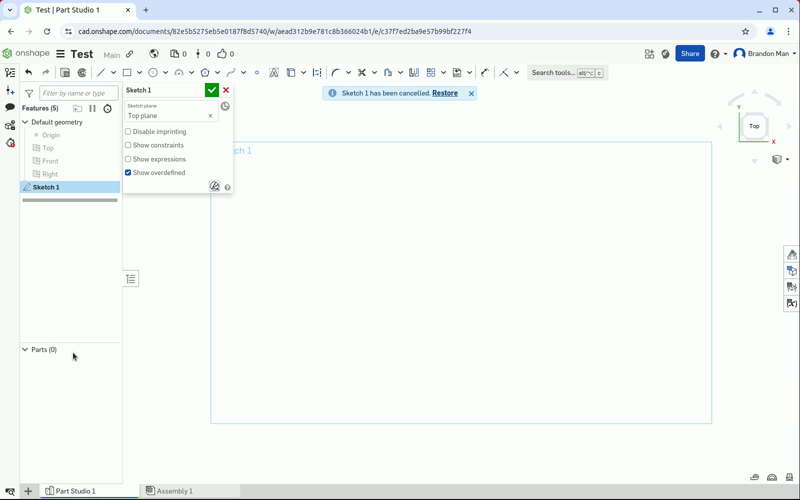
mouse_move(348, 222)
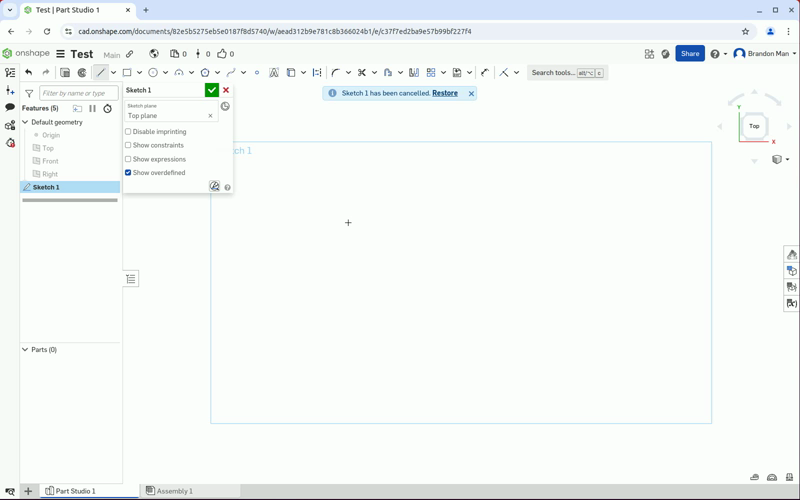
click(348, 222)
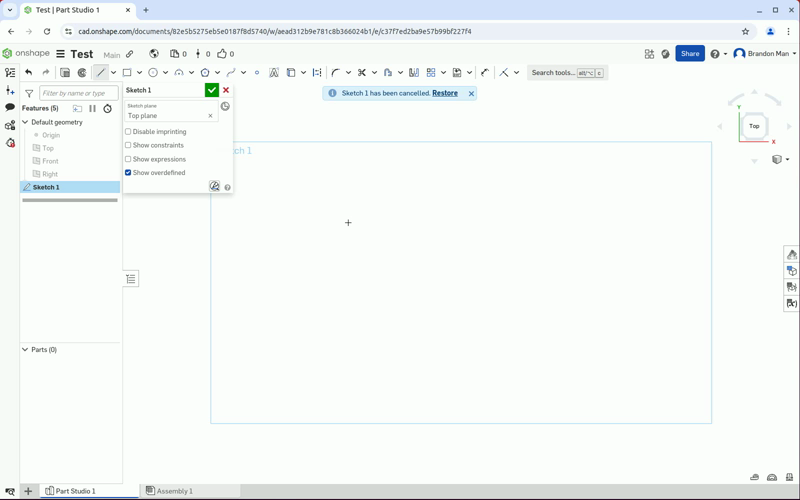
key_up(shift)
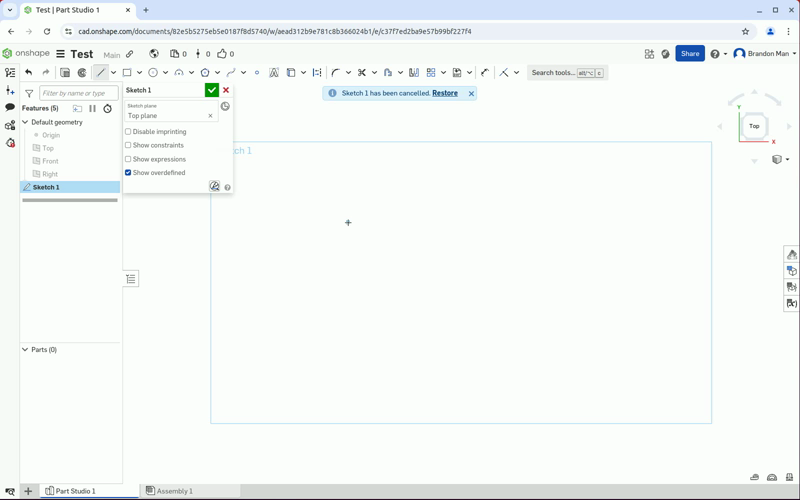
key_down(shift)
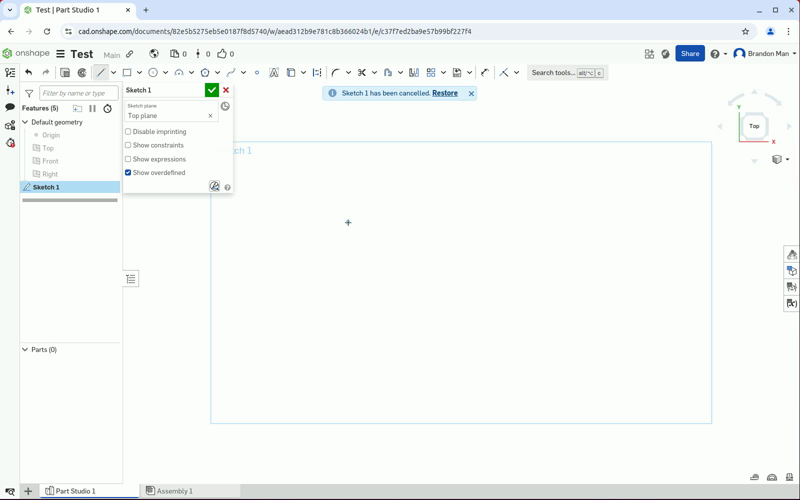
mouse_move(572, 222)
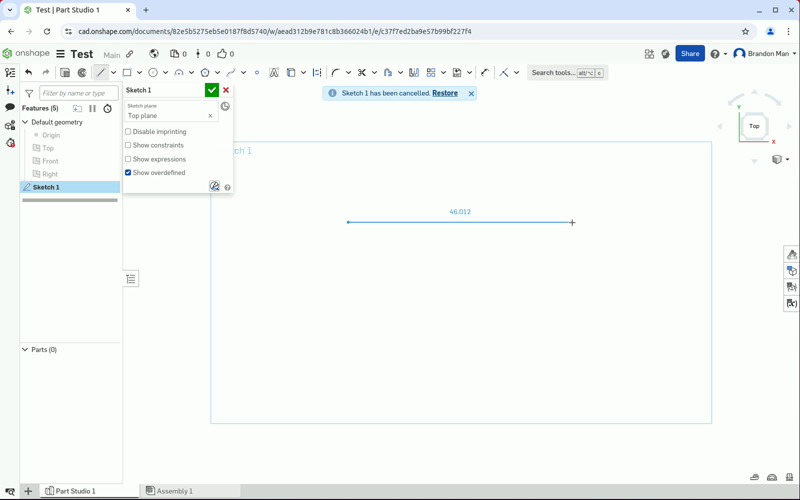
click(572, 222)
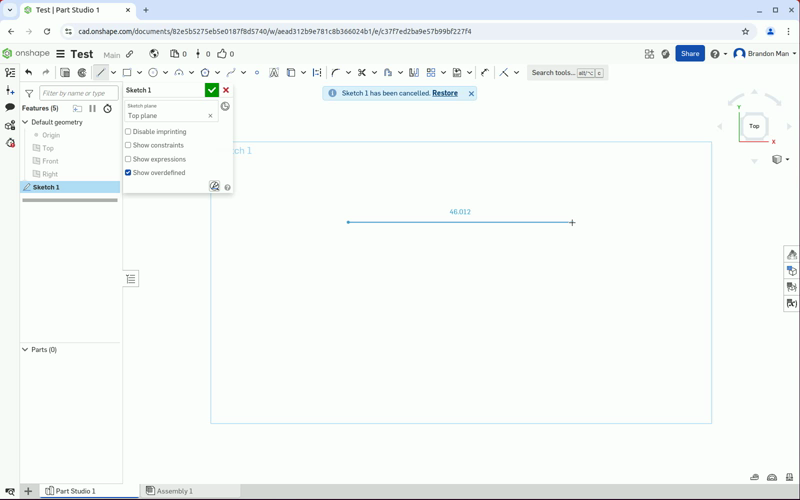
key_up(shift)
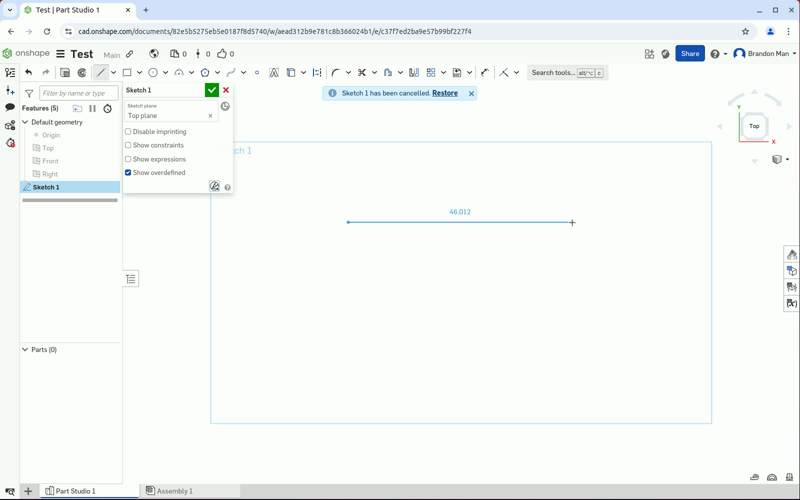
key_down(shift)
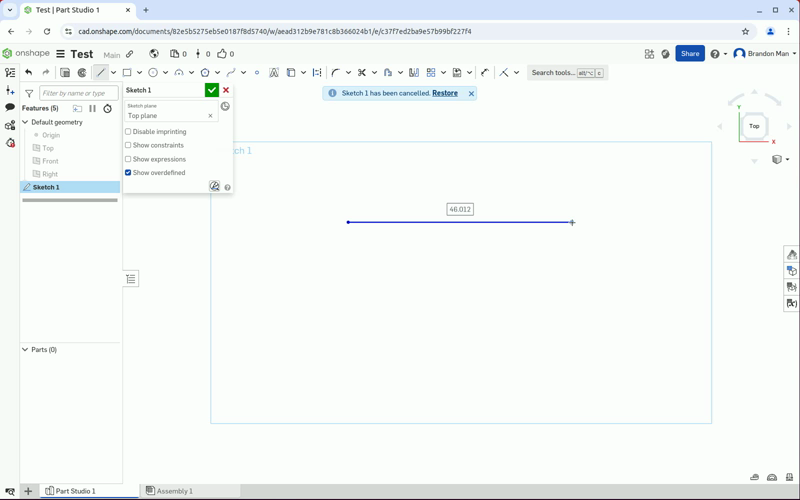
mouse_move(589, 222)
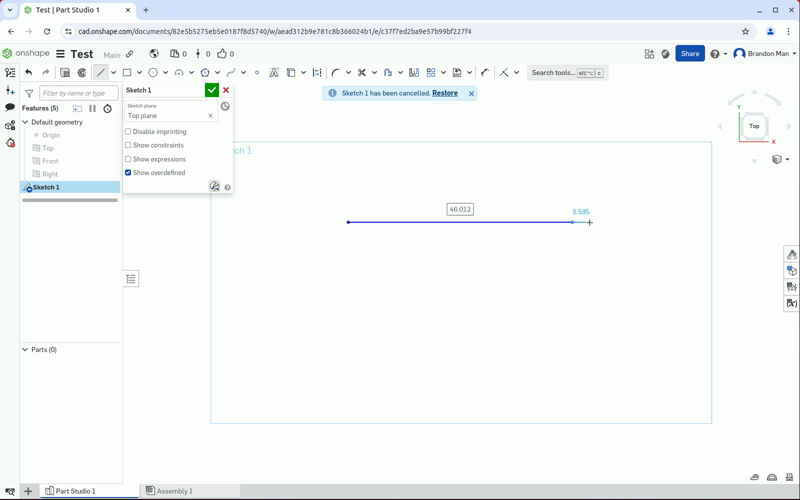
mouse_move(572, 193)
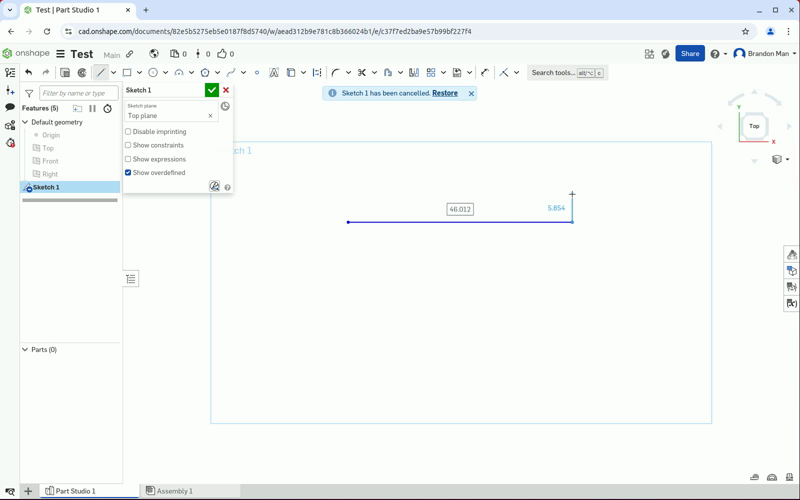
click(572, 193)
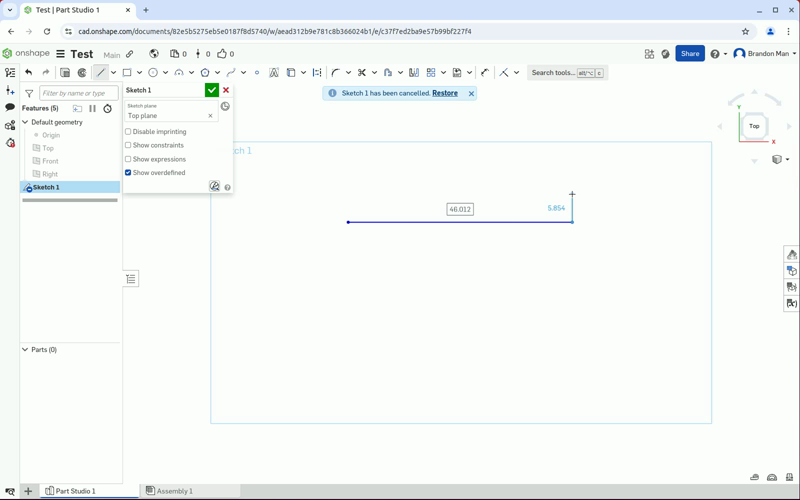
key_up(shift)
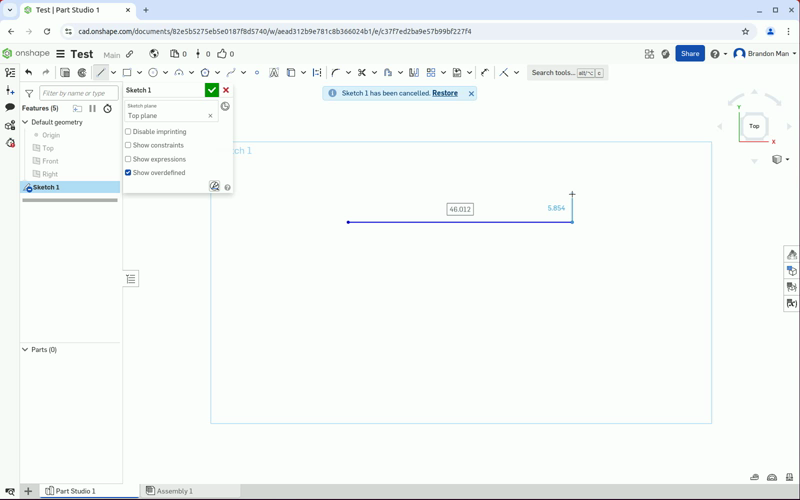
key_down(shift)
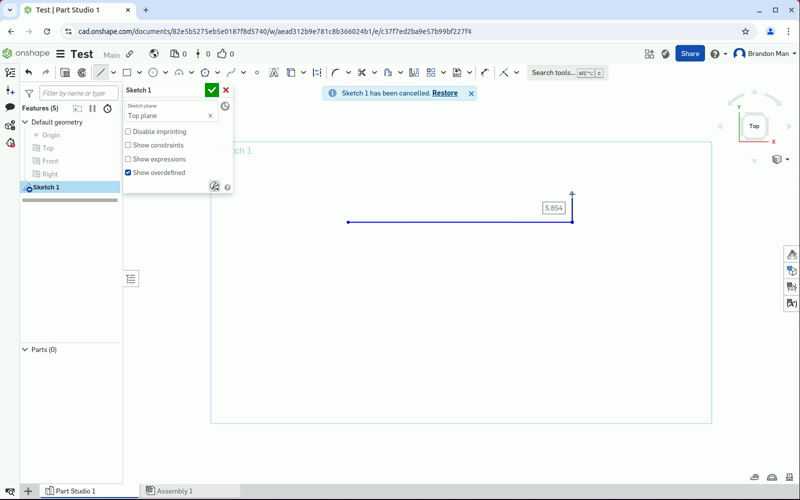
mouse_move(348, 193)
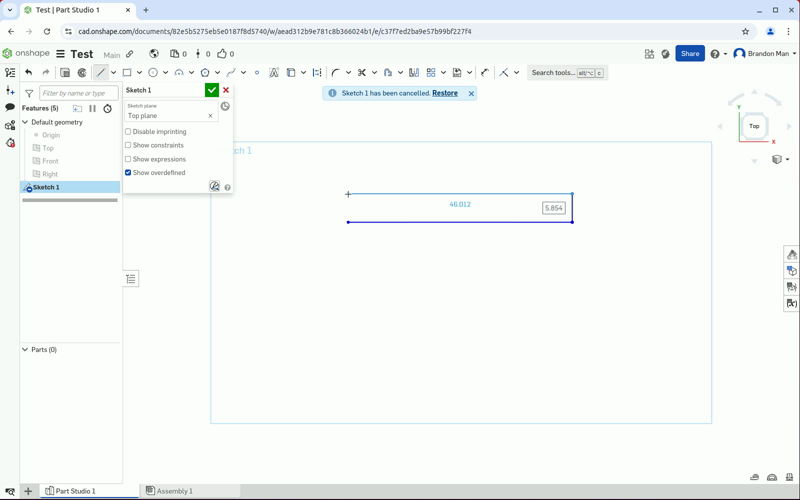
click(348, 193)
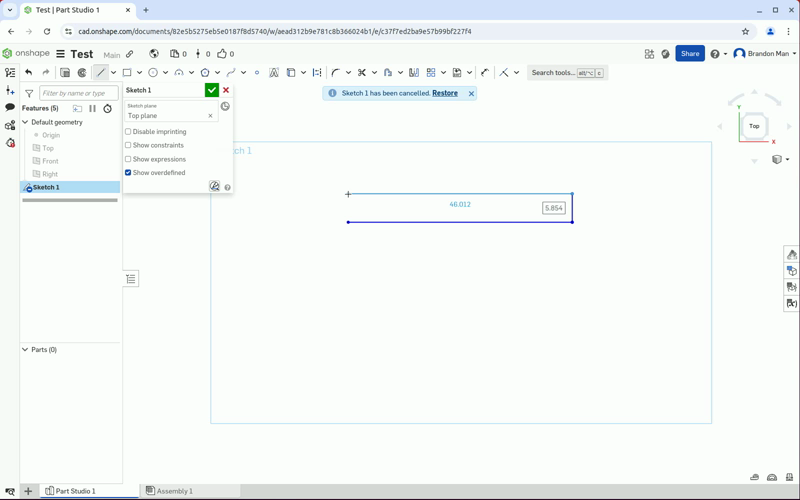
key_up(shift)
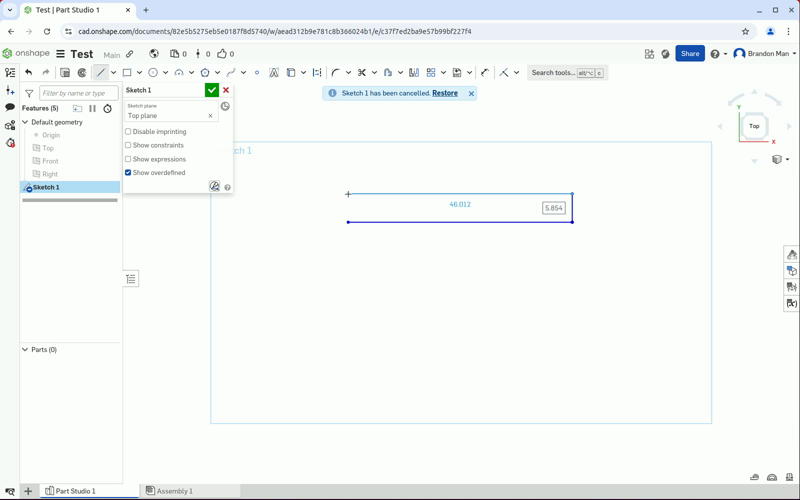
mouse_move(378, 193)
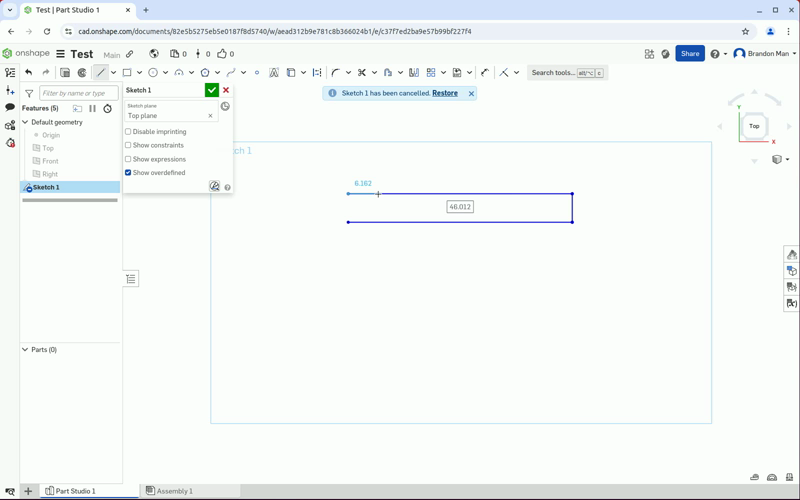
key_down(shift)
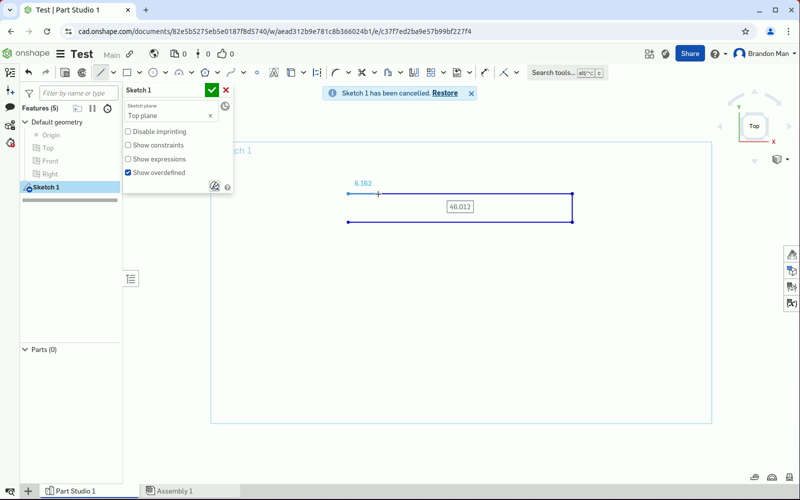
mouse_move(348, 222)
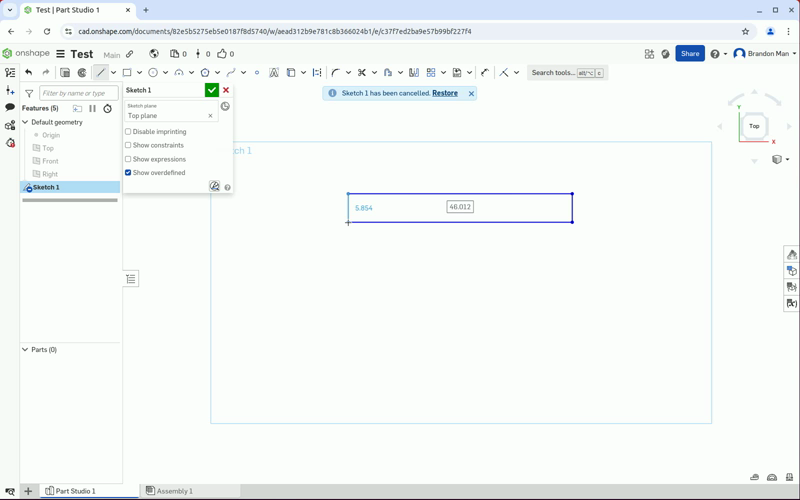
key_up(shift)
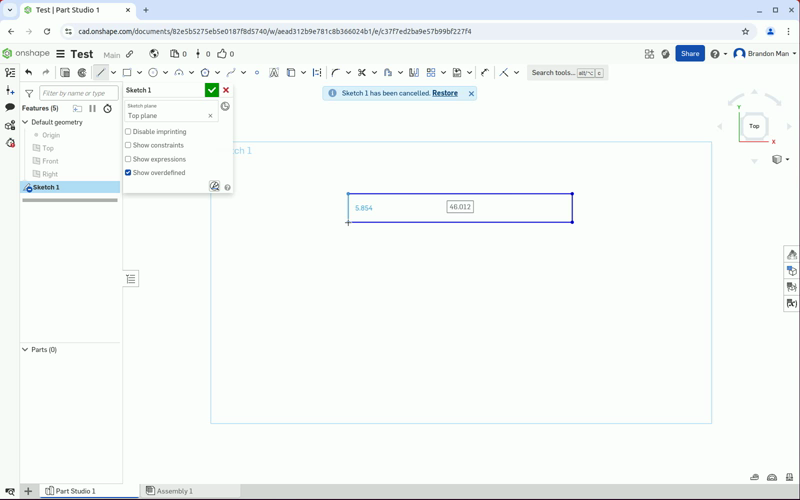
click(348, 222)
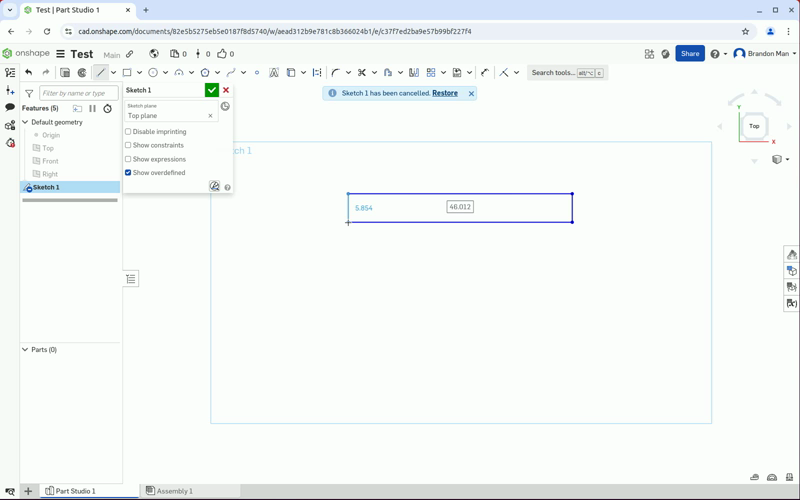
key(esc)
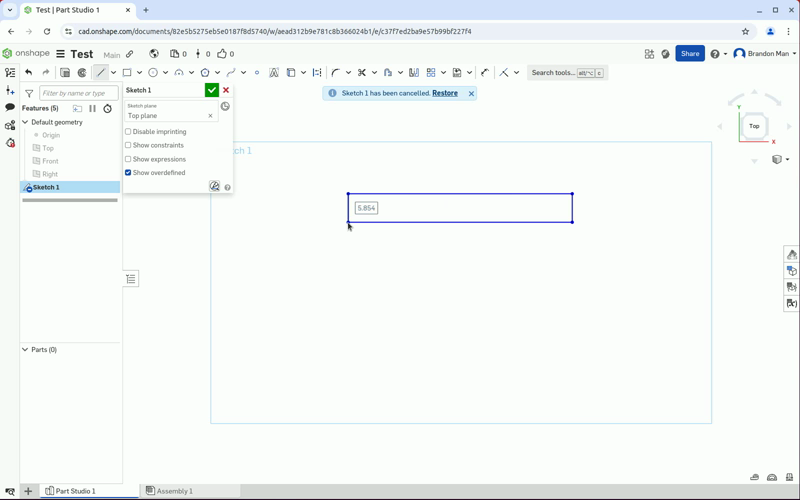
mouse_move(465, 215)
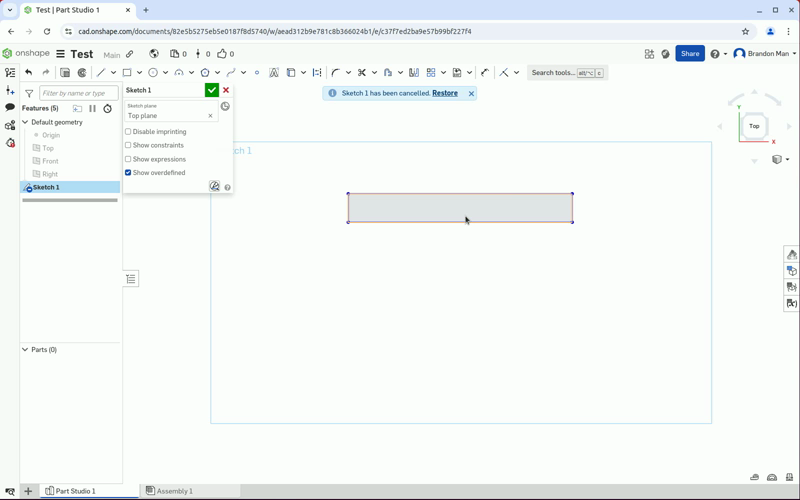
click(465, 215)
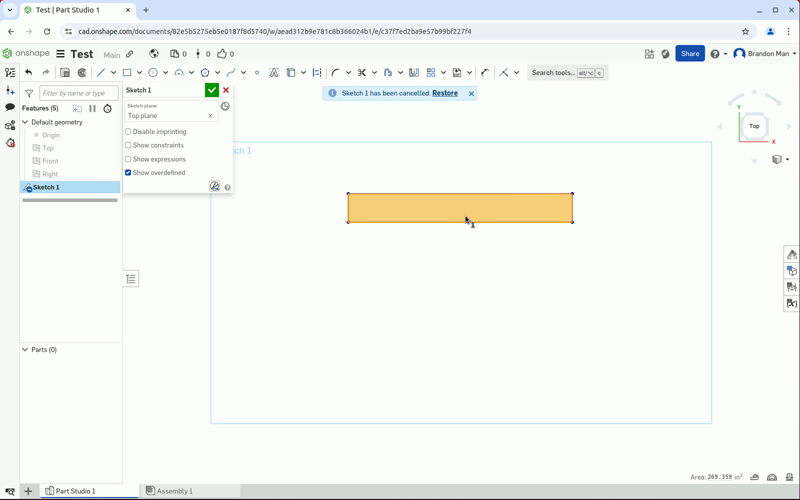
mouse_move(73, 352)
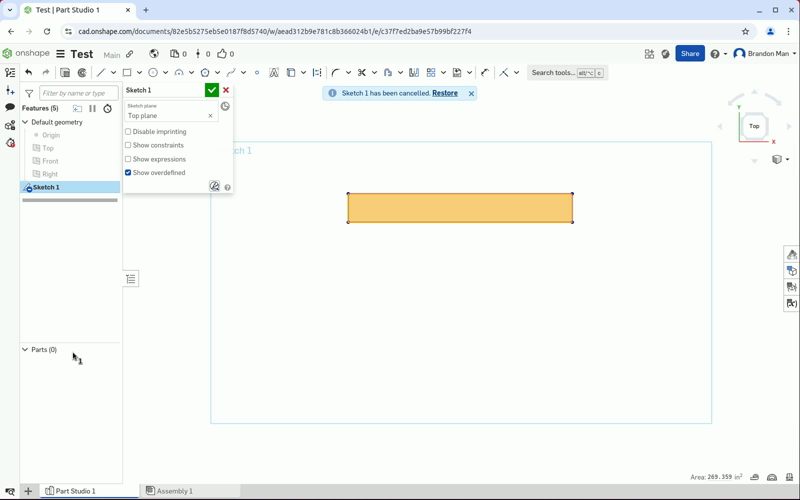
key(shift+y)
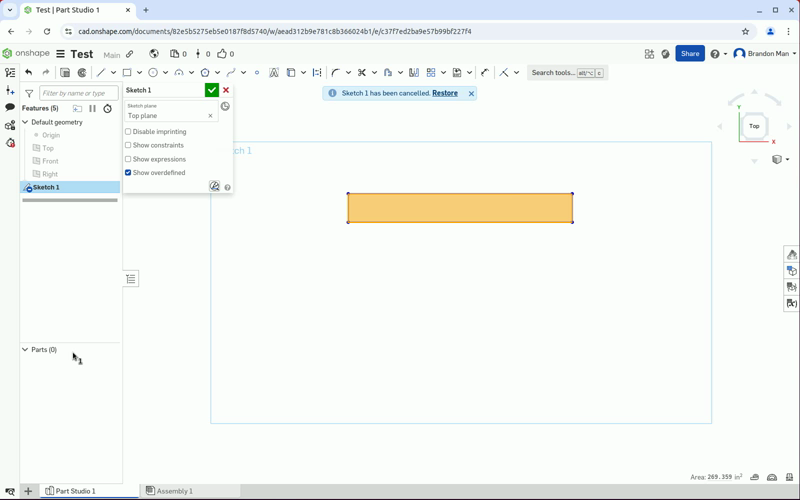
key(shift+e)
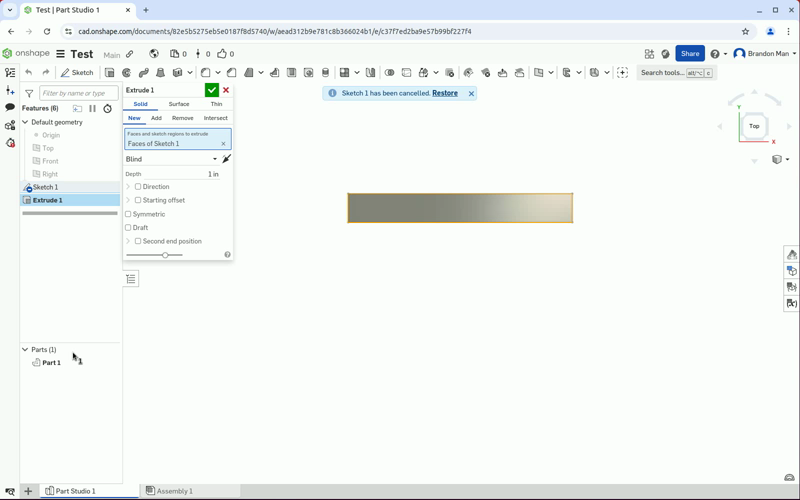
mouse_move(143, 106)
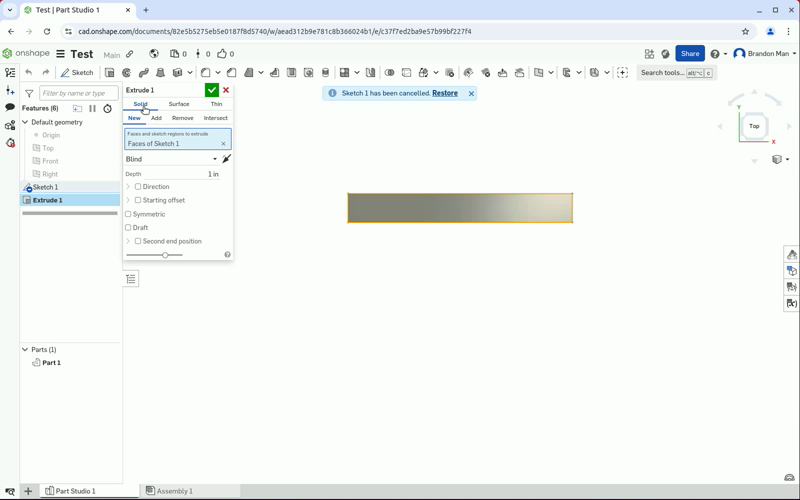
click(143, 106)
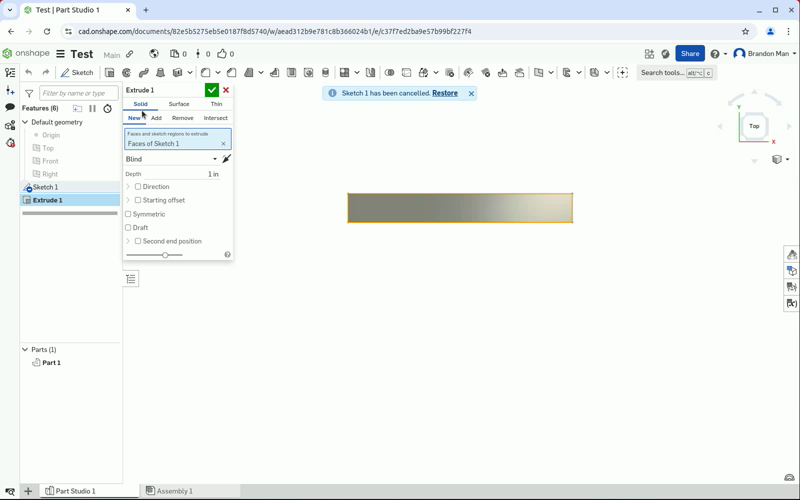
mouse_move(137, 120)
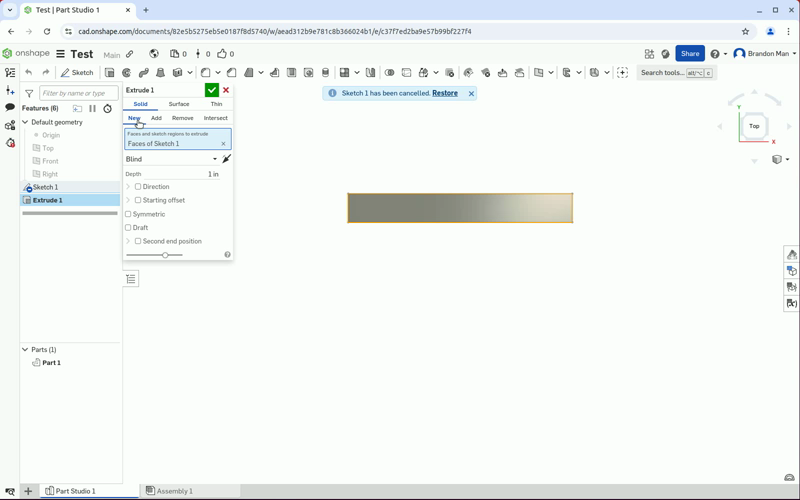
click(137, 120)
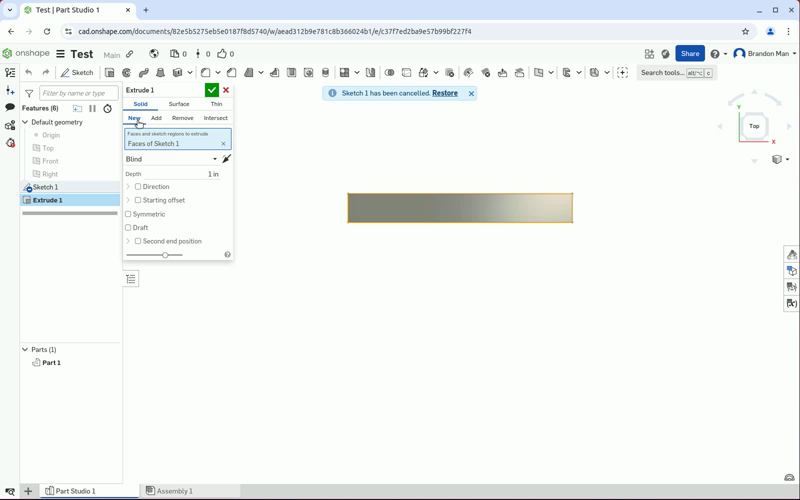
key(tab, 4)
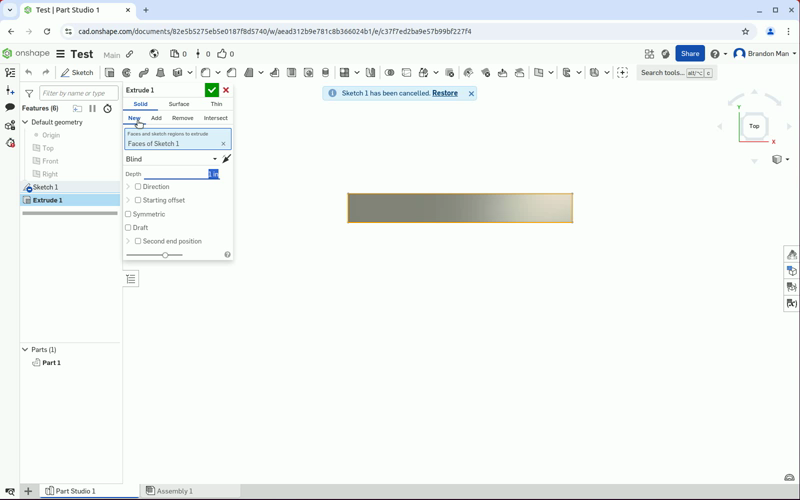
text(4.574)
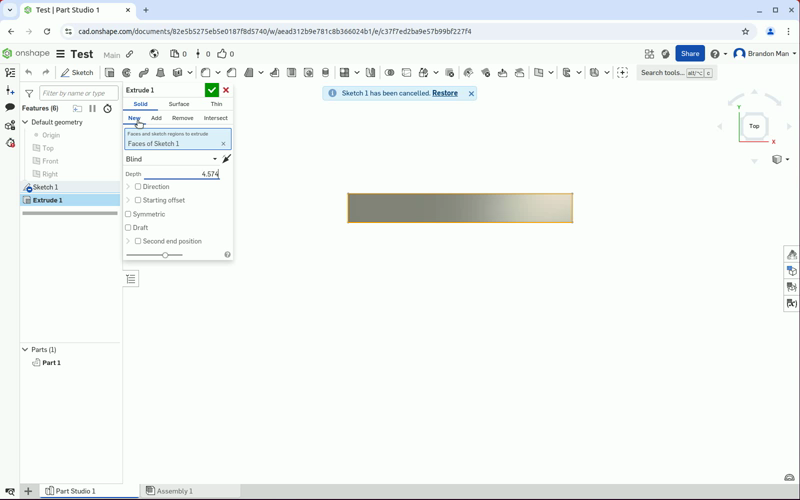
key(enter)
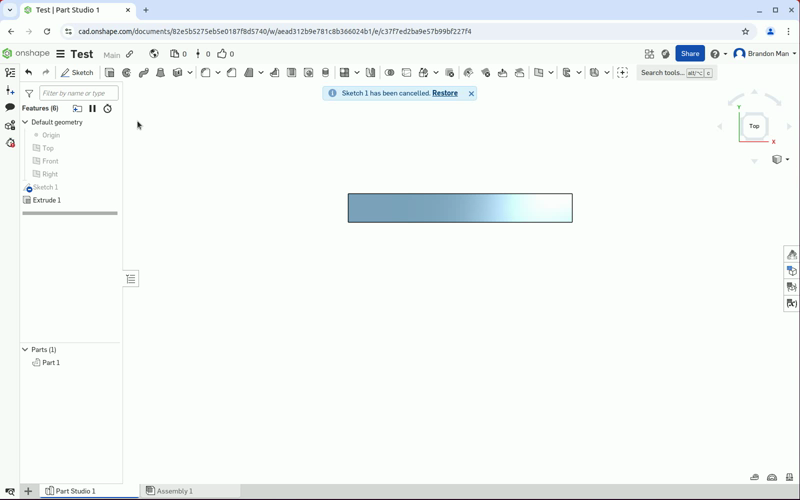
key(shift+h)
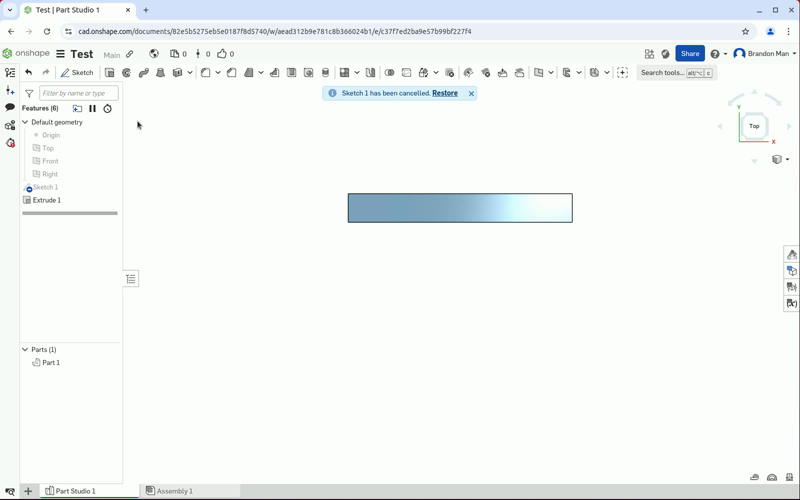
key(shift+h)
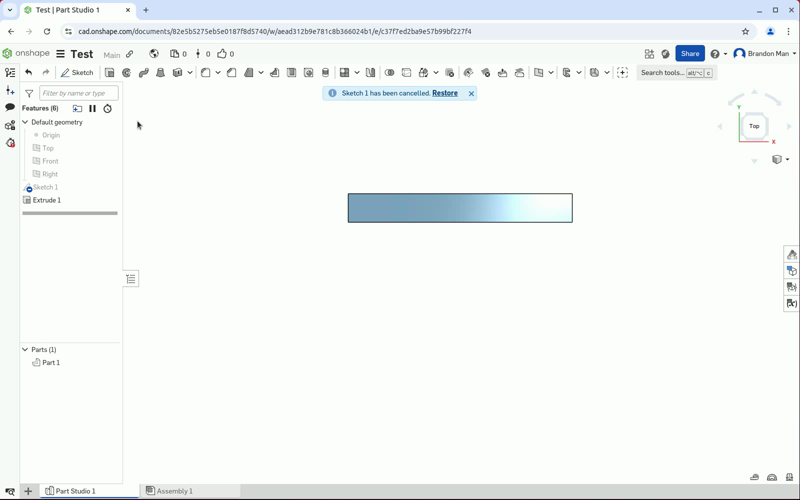
mouse_move(73, 189)
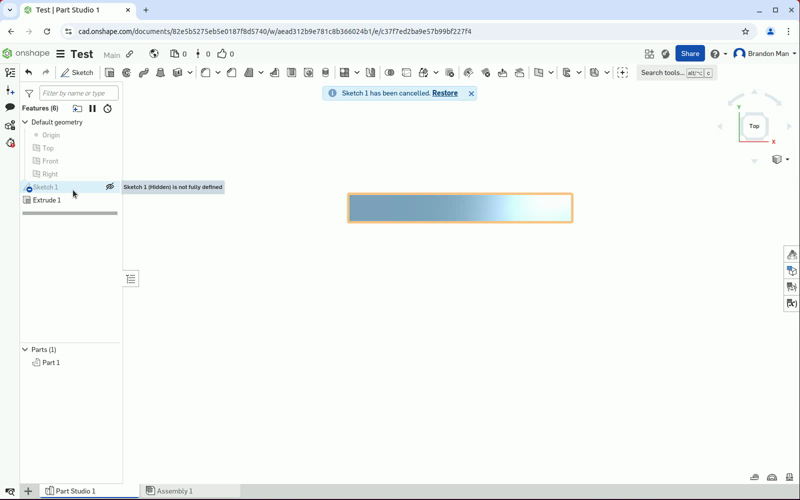
click(73, 189)
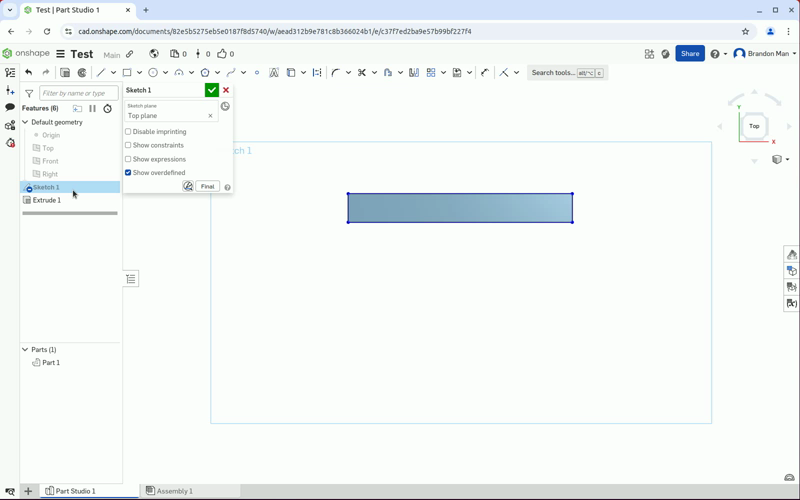
mouse_move(229, 92)
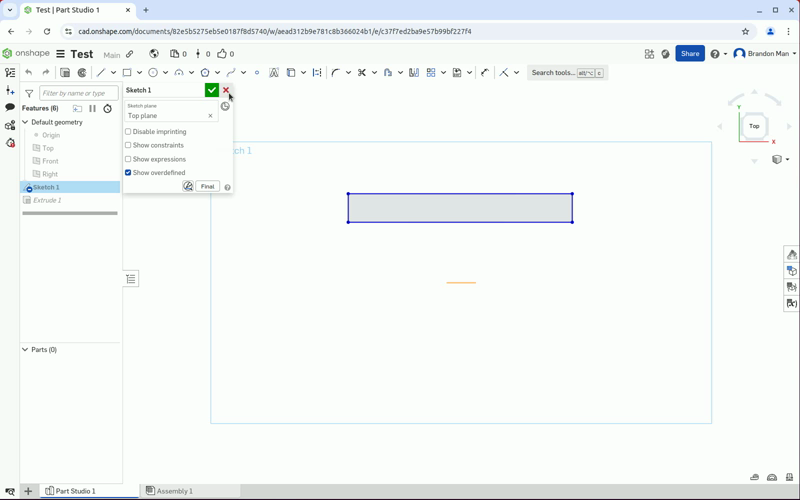
click(229, 92)
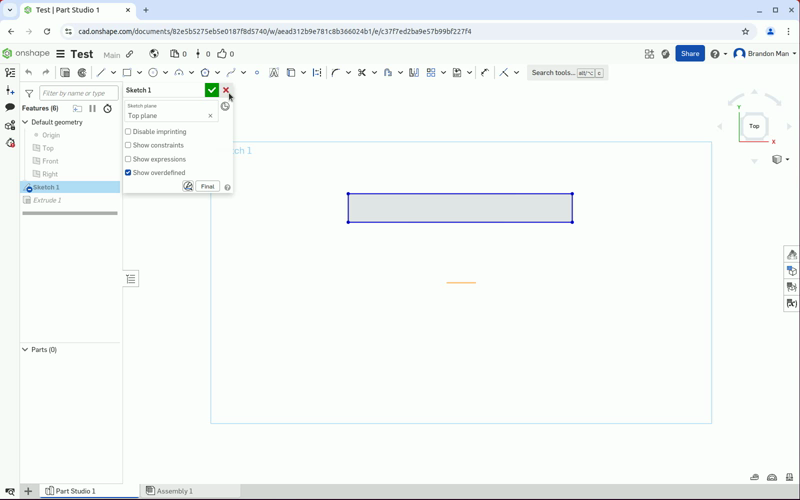
key(shift+s)
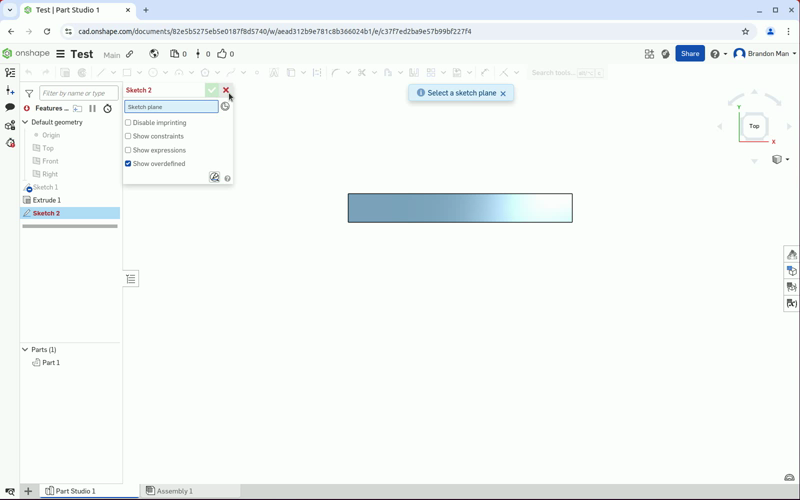
mouse_move(73, 150)
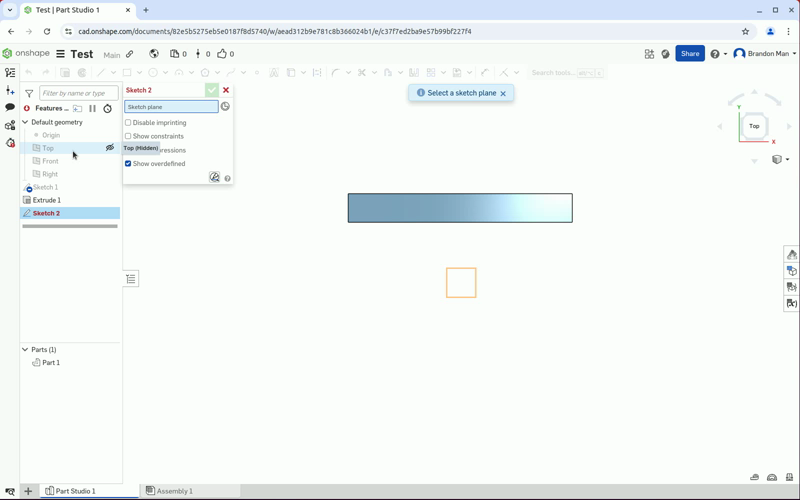
click(73, 150)
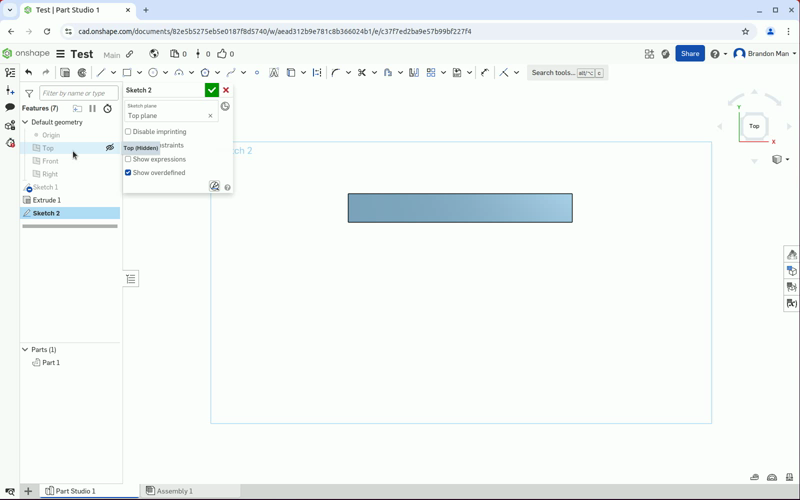
mouse_move(73, 352)
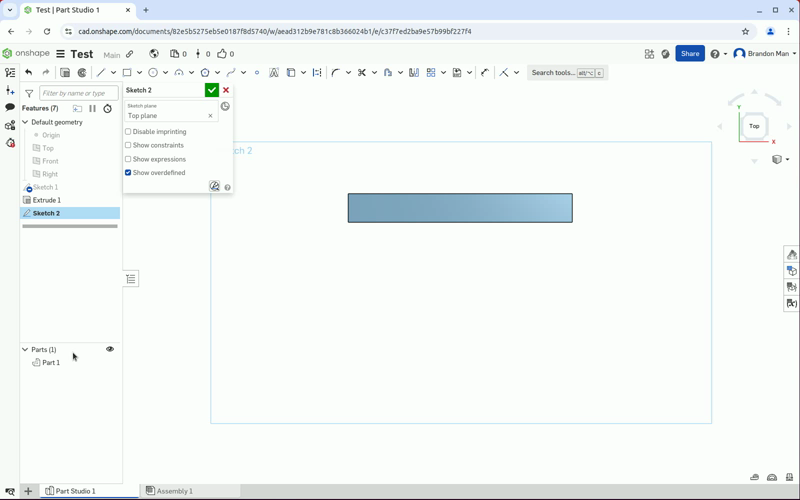
key(y)
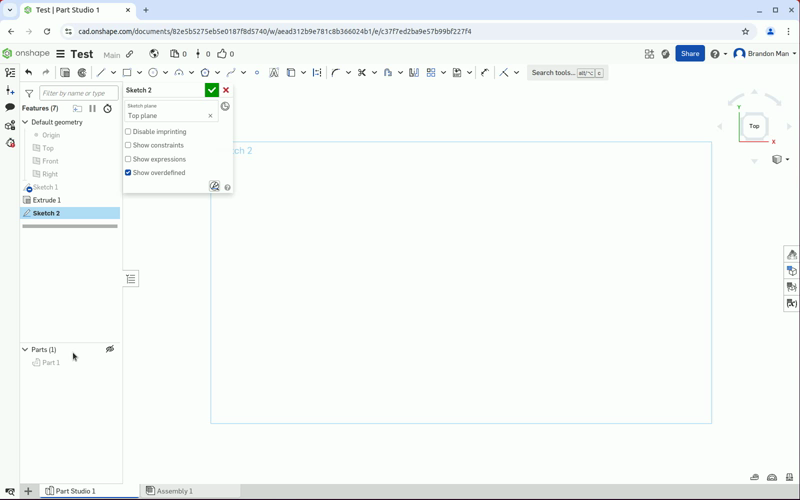
key(l)
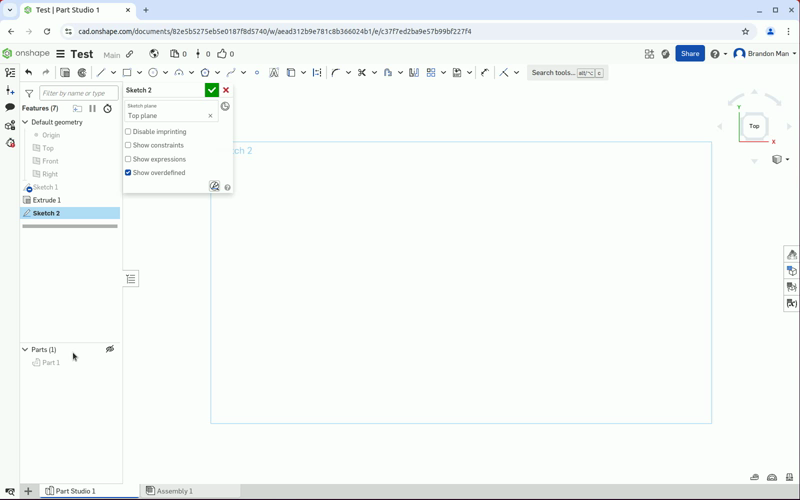
key_down(shift)
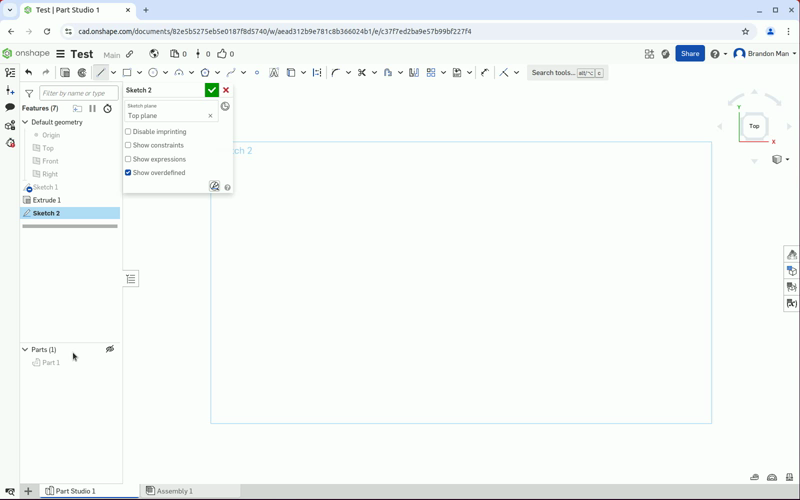
mouse_move(348, 370)
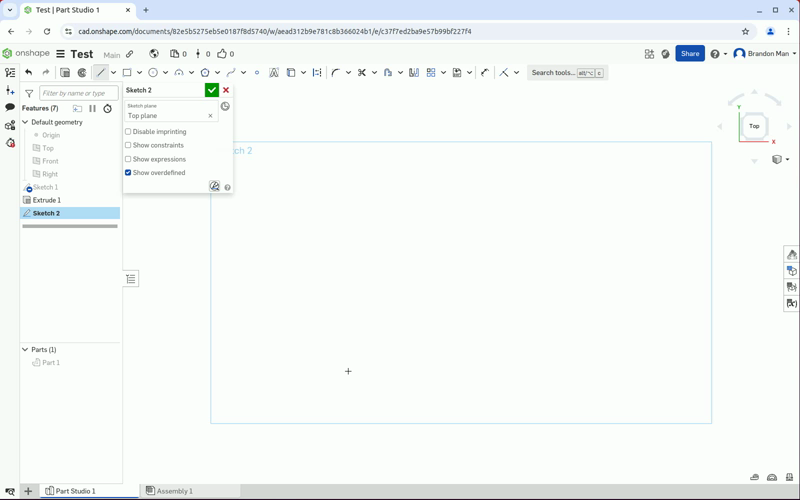
click(348, 370)
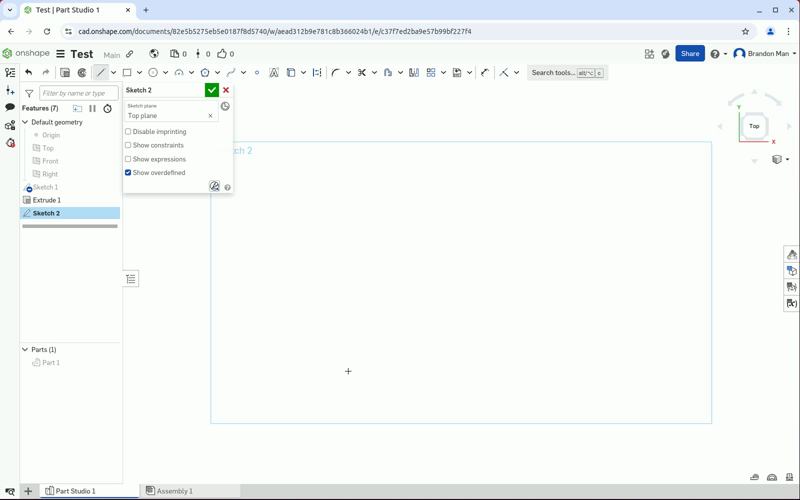
key_up(shift)
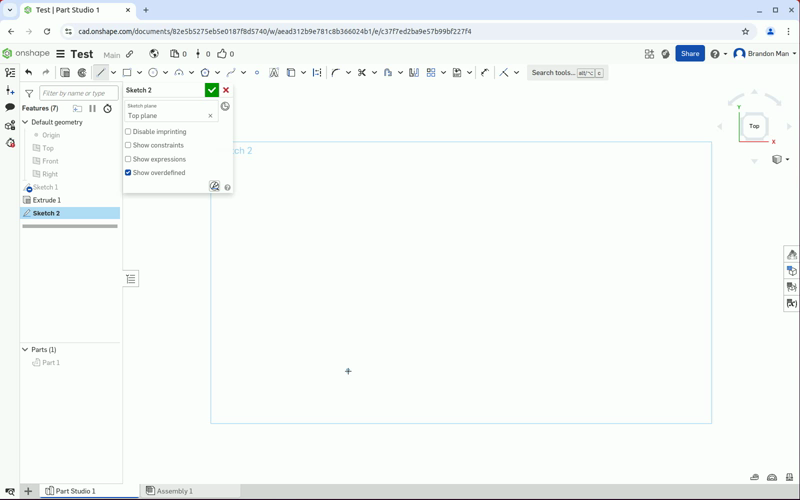
key_down(shift)
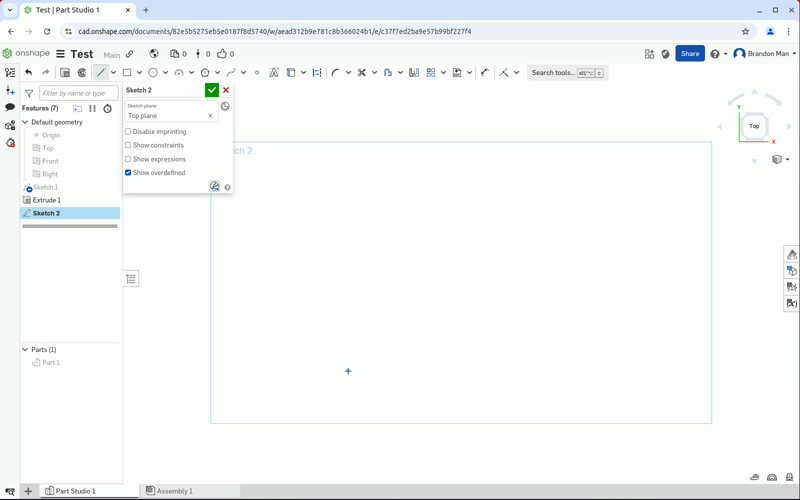
mouse_move(572, 370)
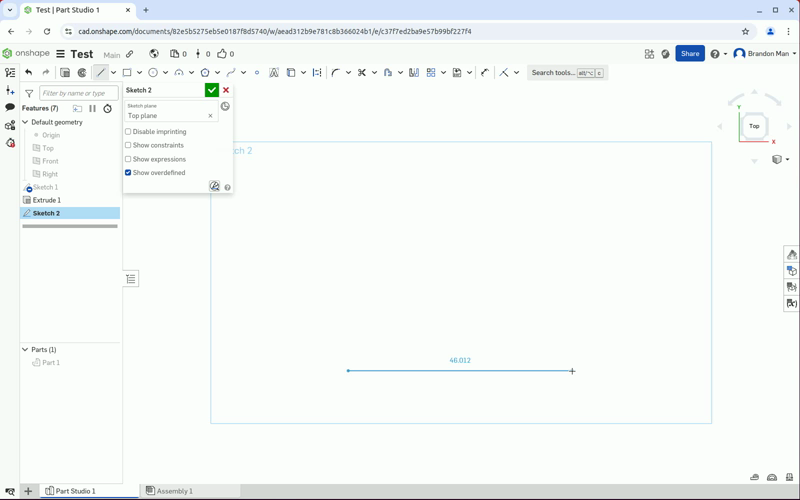
click(572, 370)
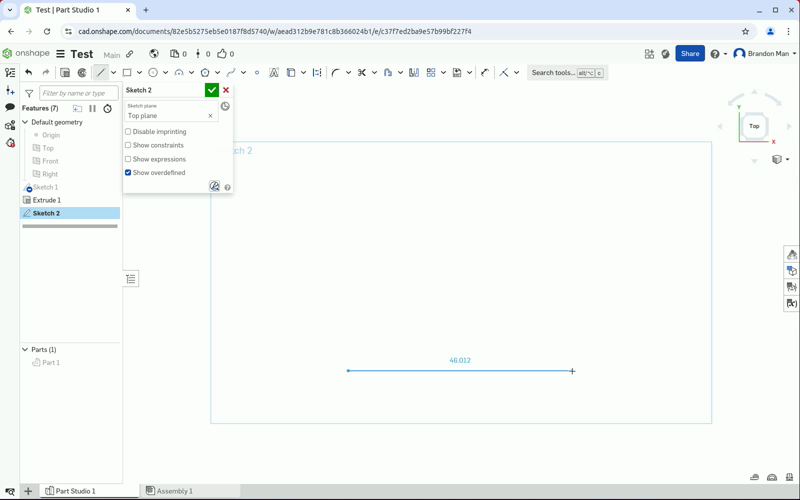
key_up(shift)
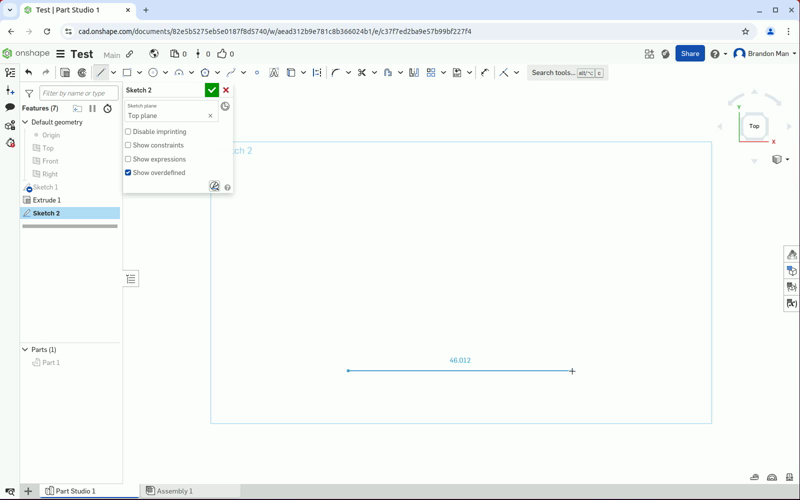
key_down(shift)
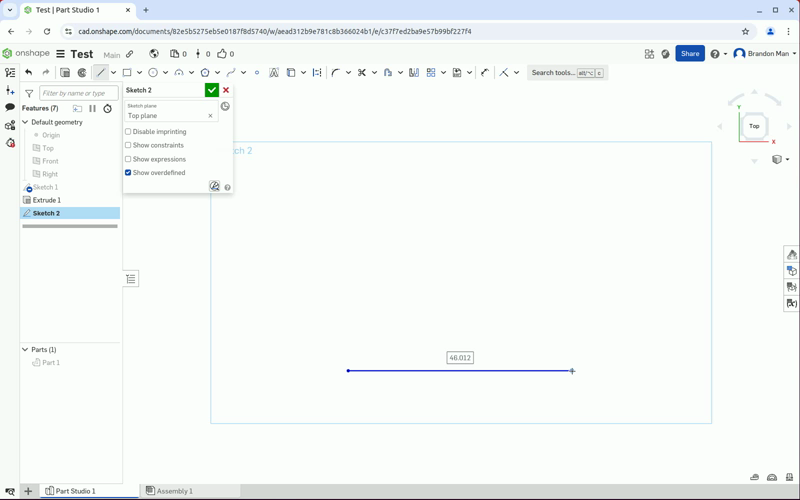
mouse_move(572, 222)
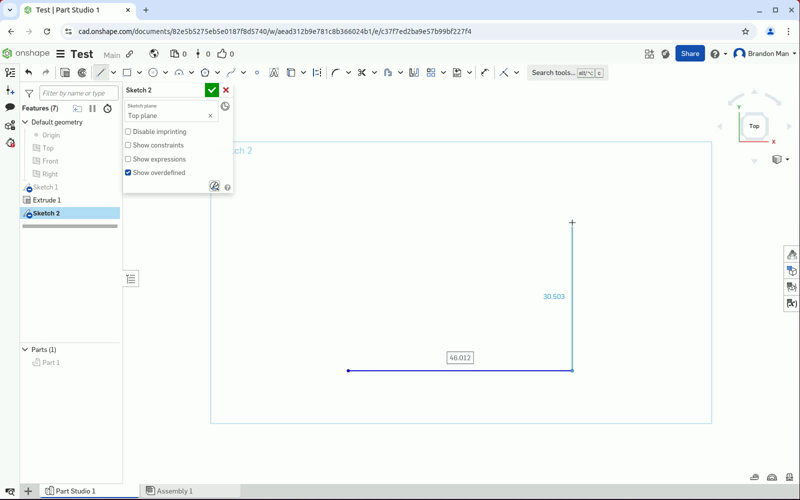
click(572, 222)
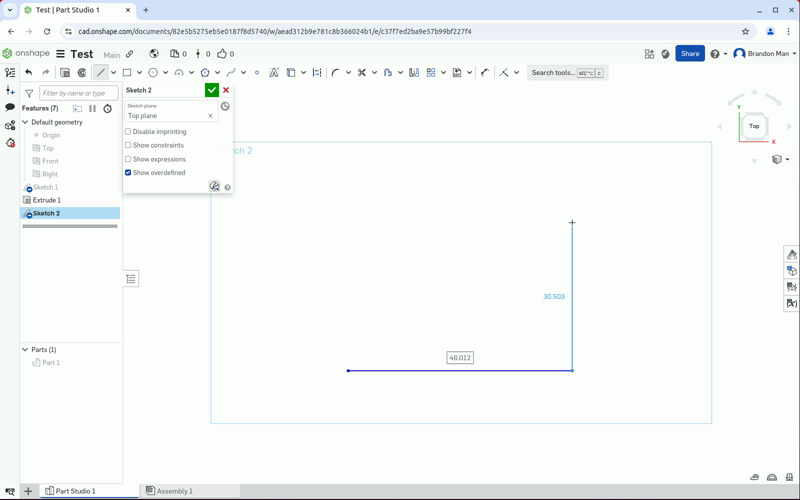
key_up(shift)
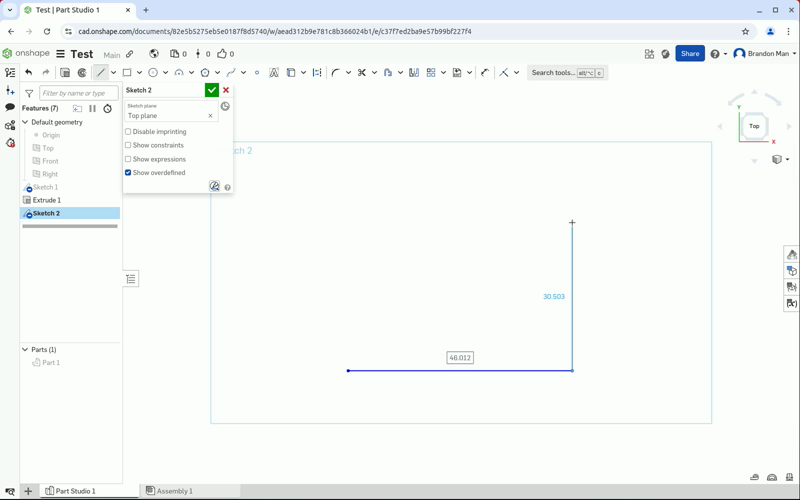
key_down(shift)
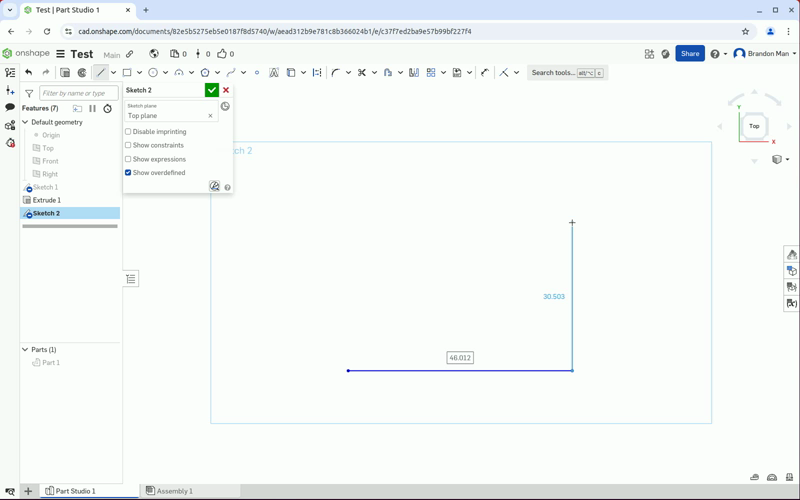
mouse_move(348, 222)
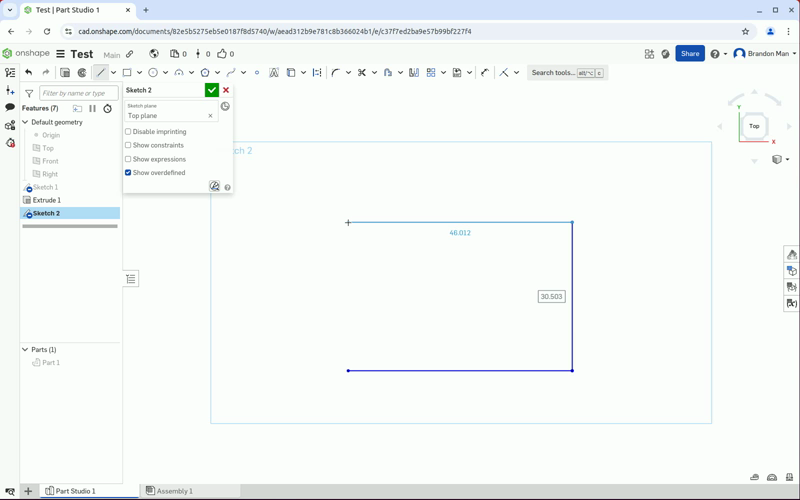
click(348, 222)
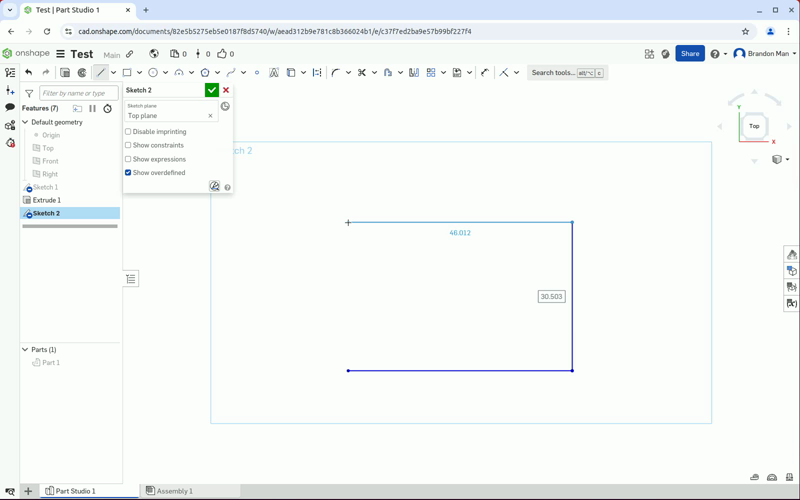
key_up(shift)
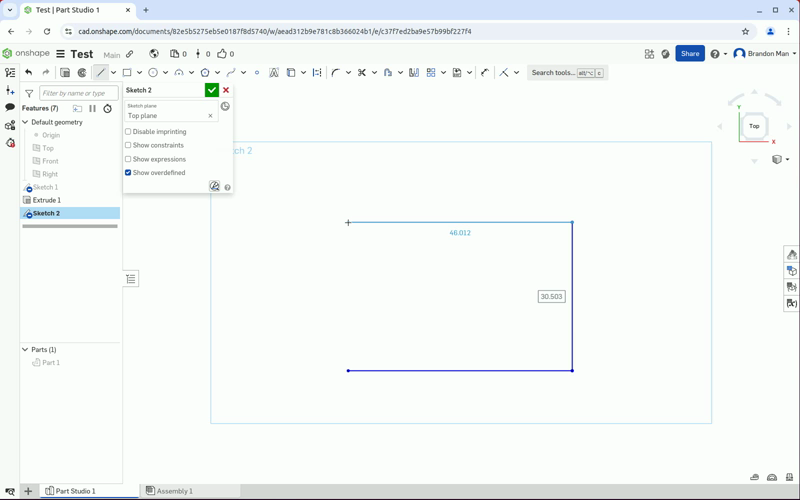
key_down(shift)
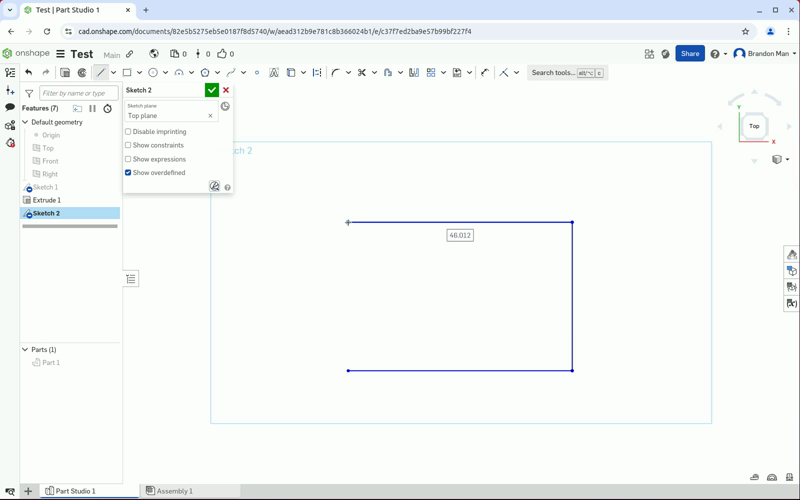
mouse_move(348, 370)
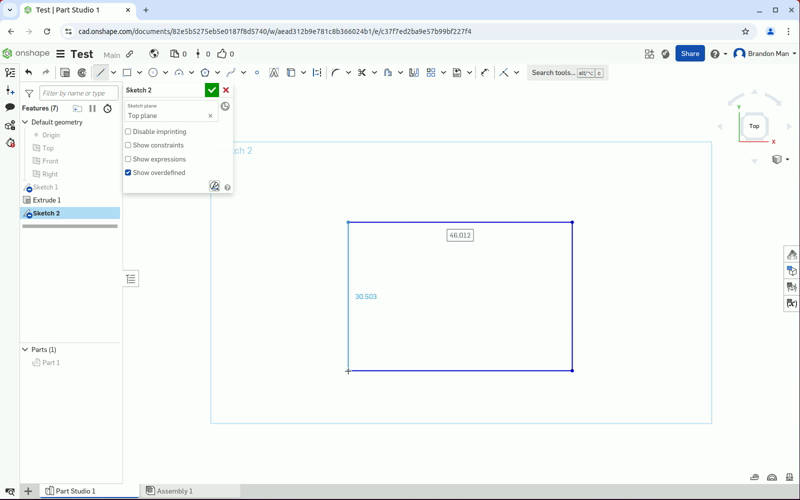
key_up(shift)
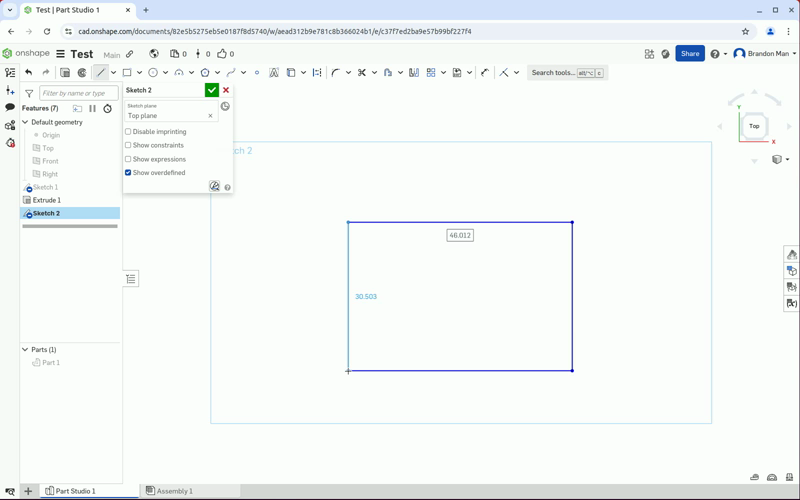
click(348, 370)
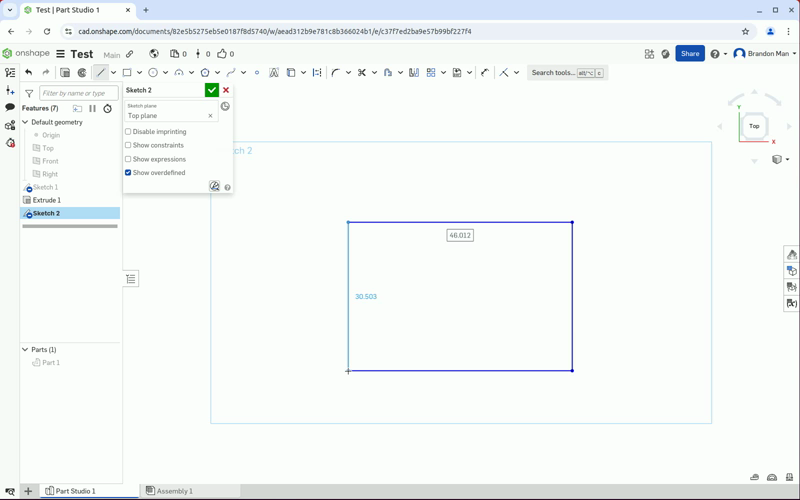
key(esc)
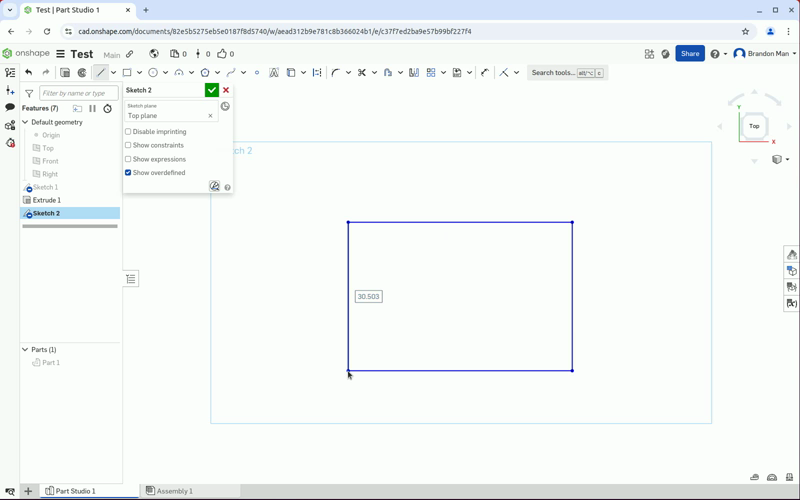
key(c)
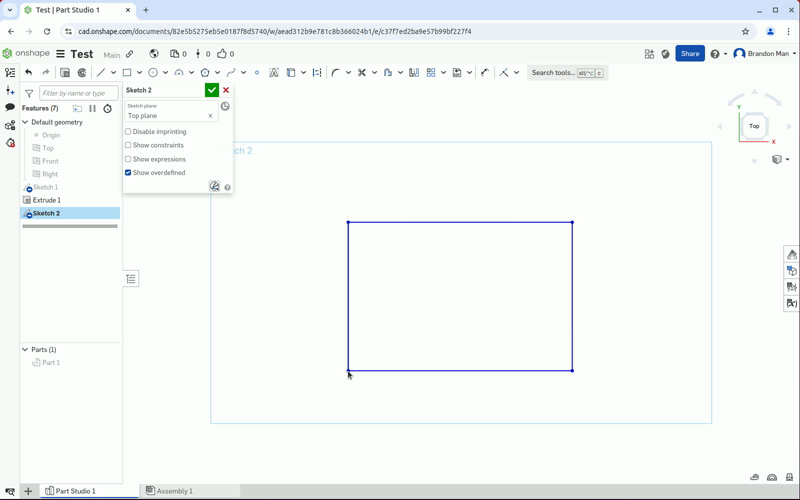
key_down(shift)
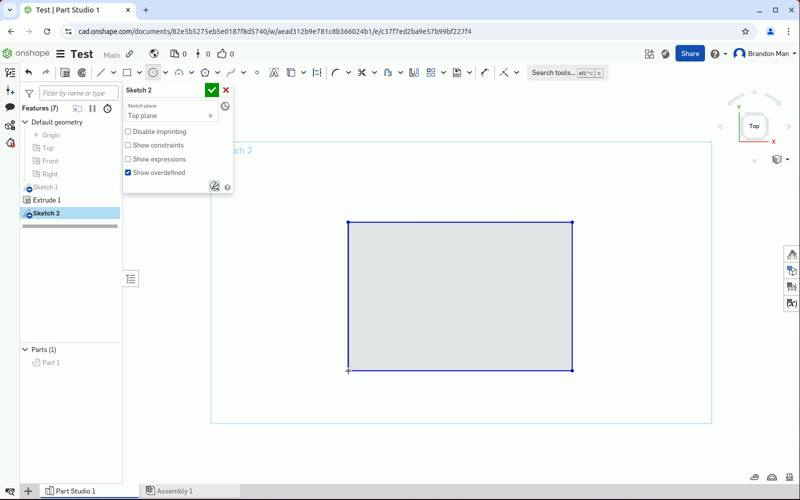
mouse_move(381, 337)
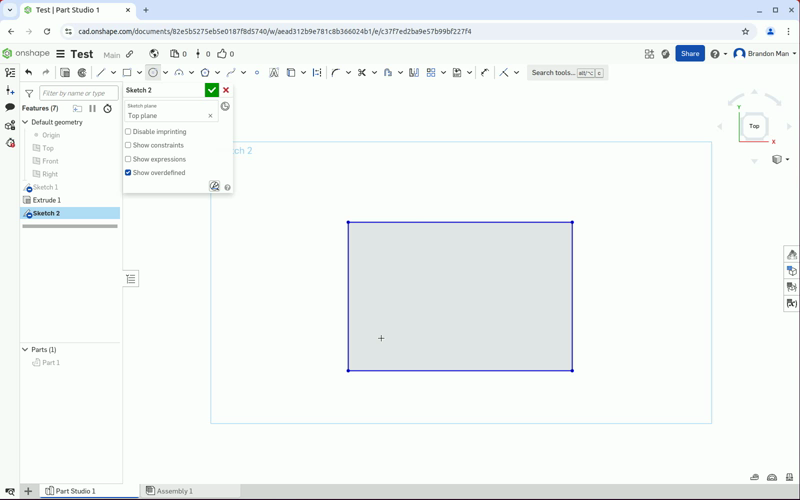
click(381, 337)
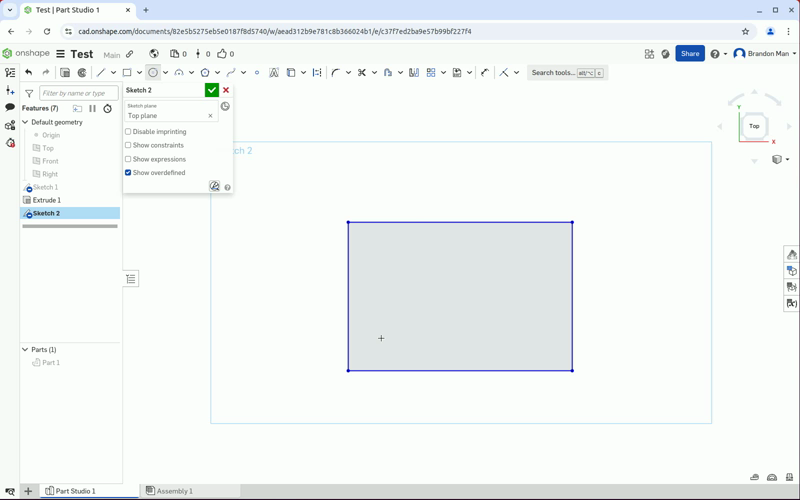
key_up(shift)
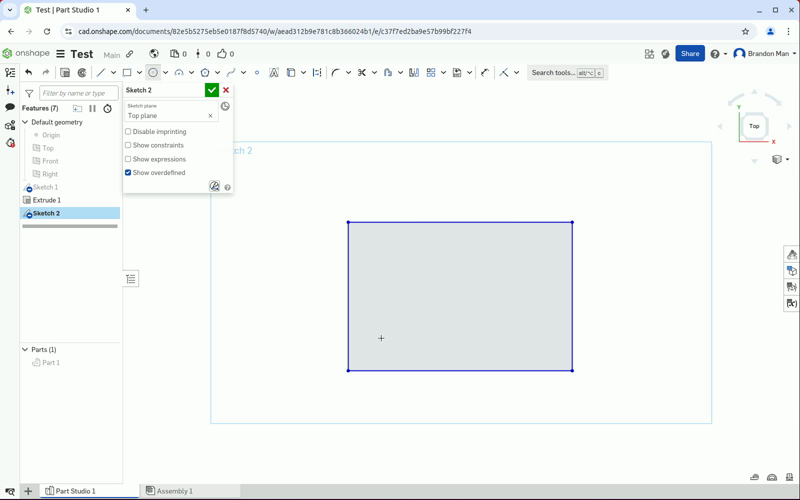
mouse_move(397, 337)
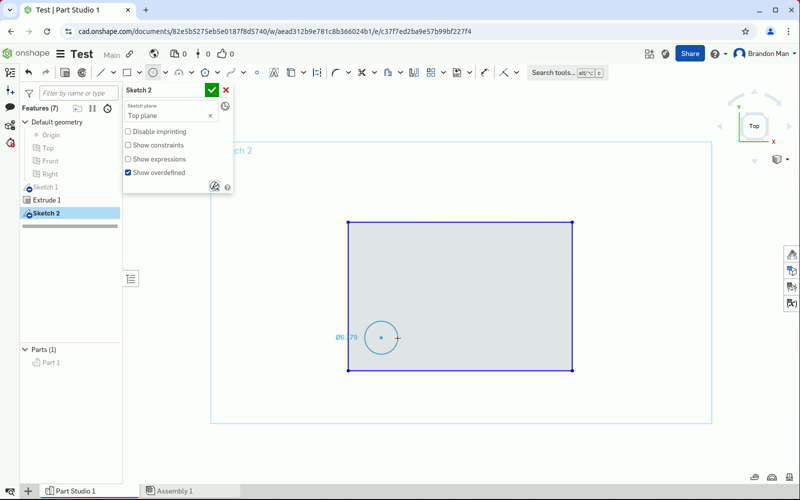
click(397, 337)
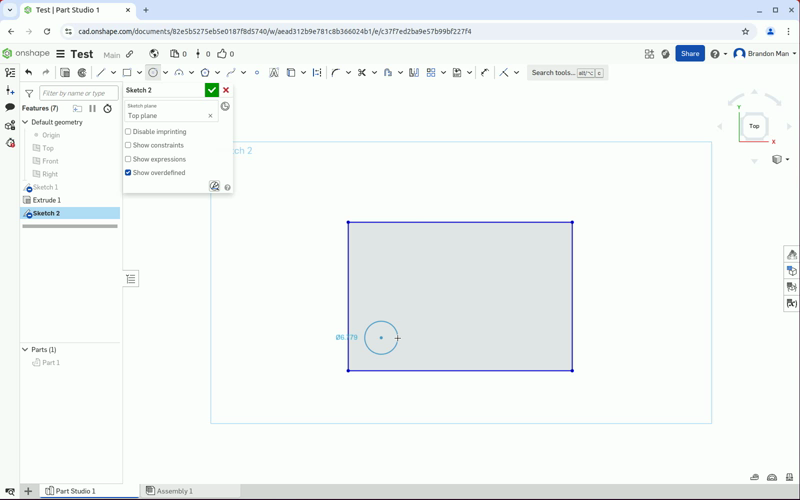
key(esc)
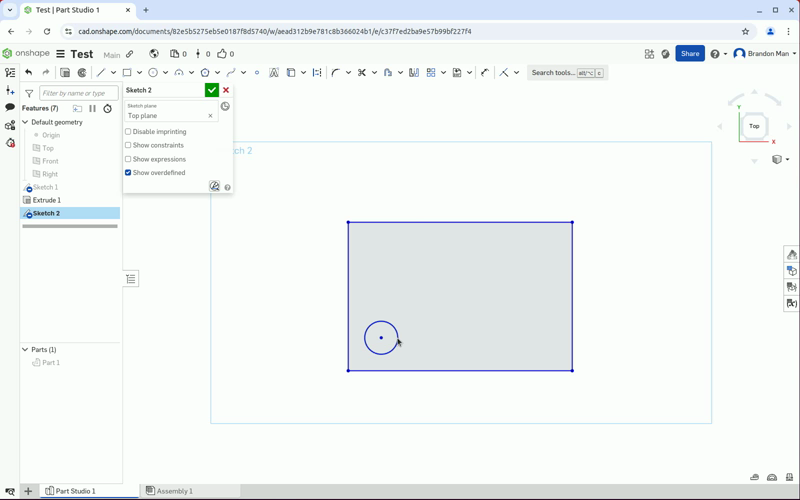
key(c)
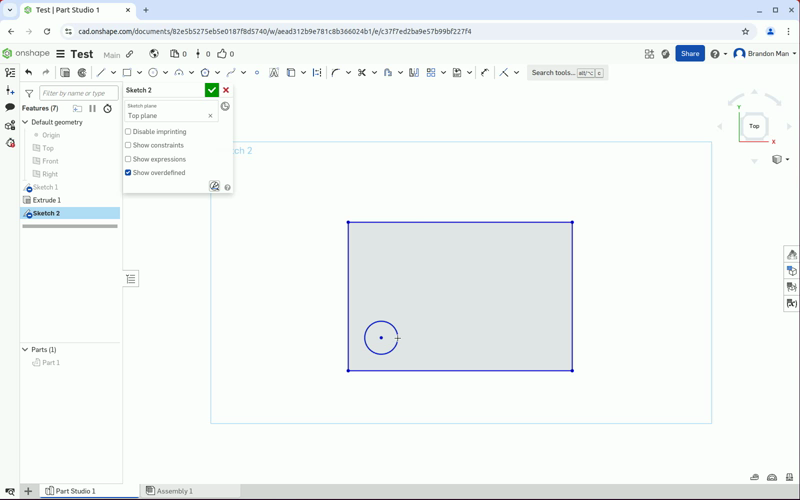
key_down(shift)
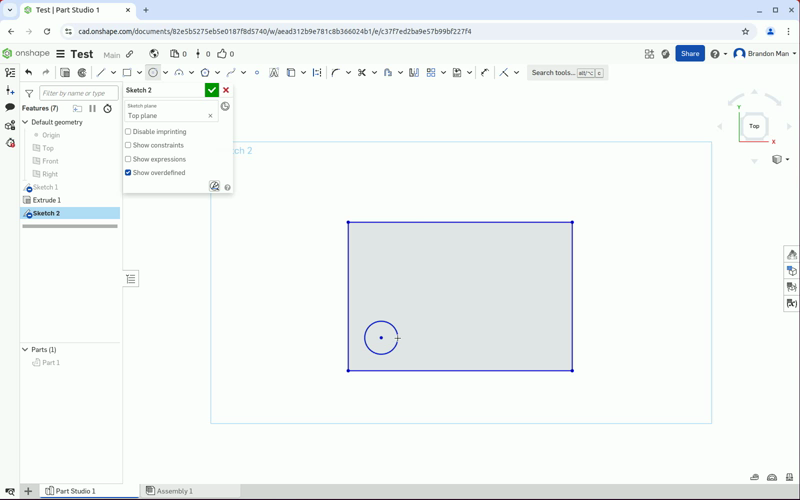
mouse_move(539, 337)
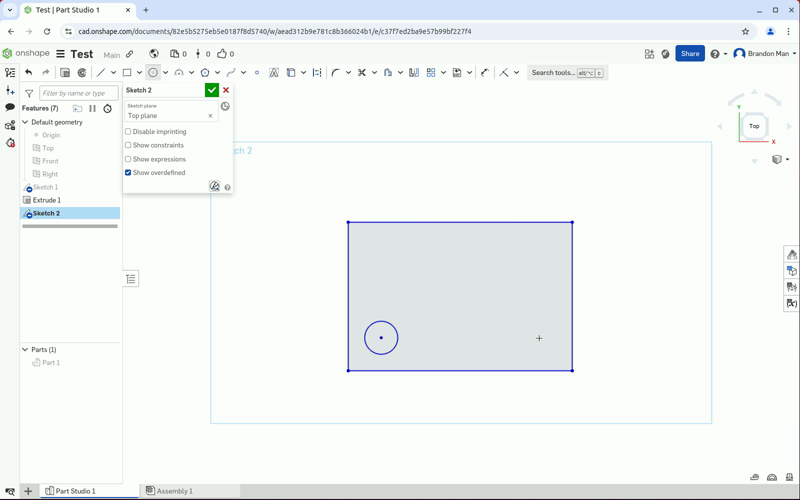
click(539, 337)
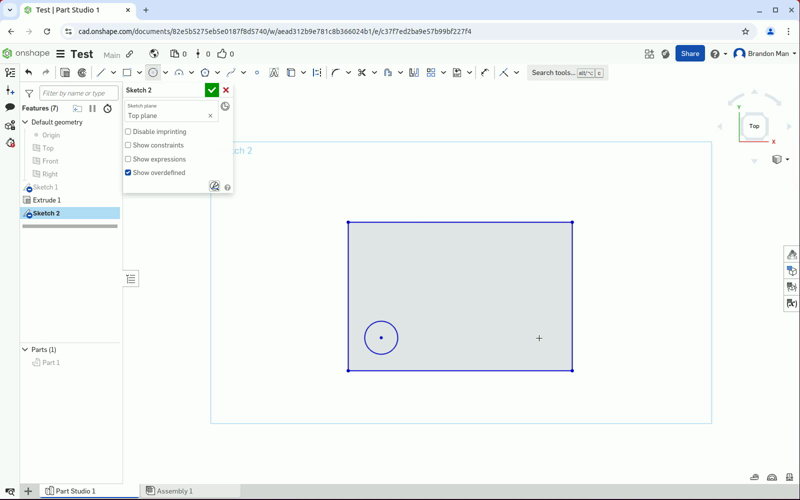
key_up(shift)
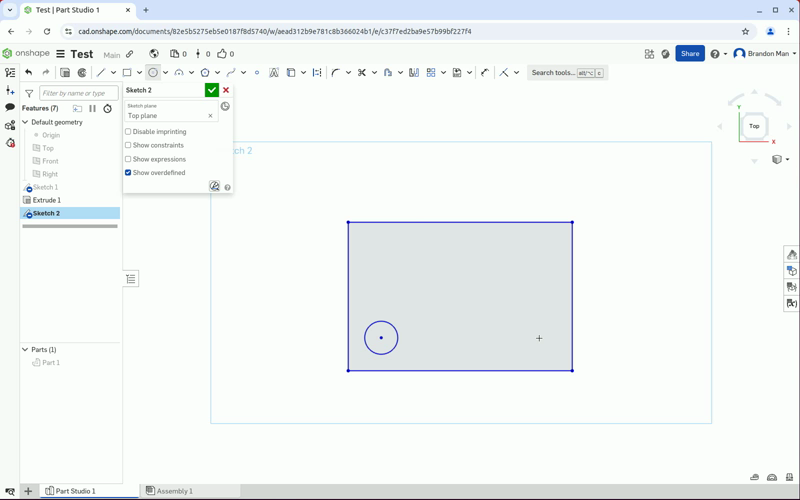
mouse_move(555, 337)
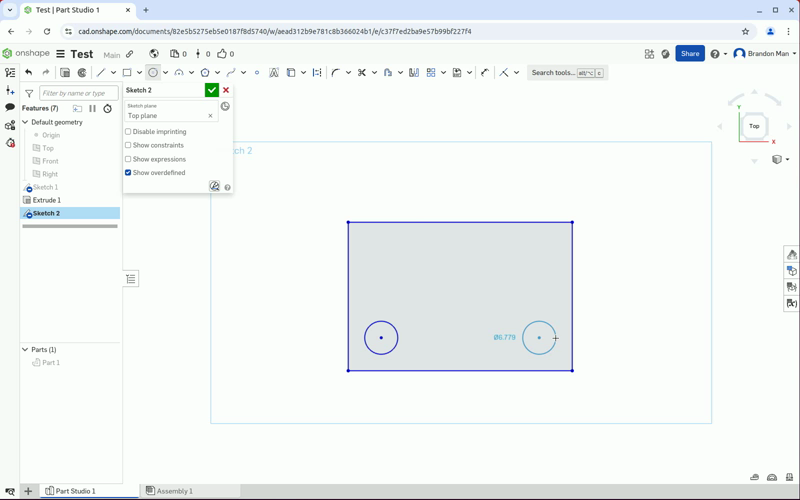
click(555, 337)
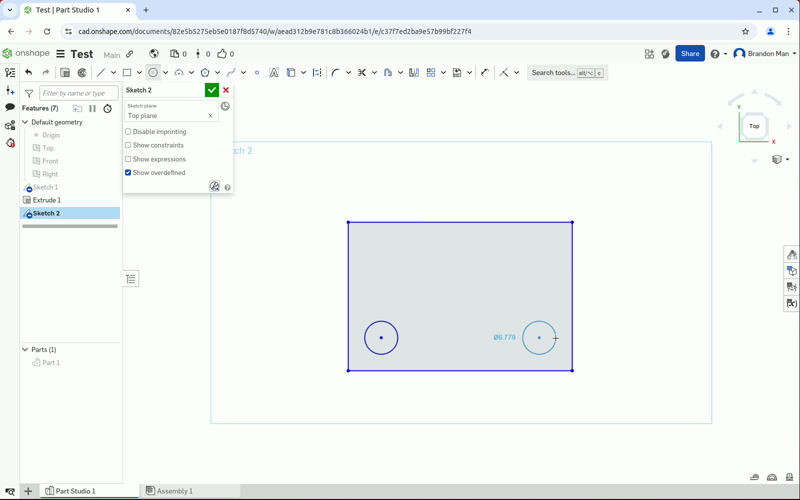
key(esc)
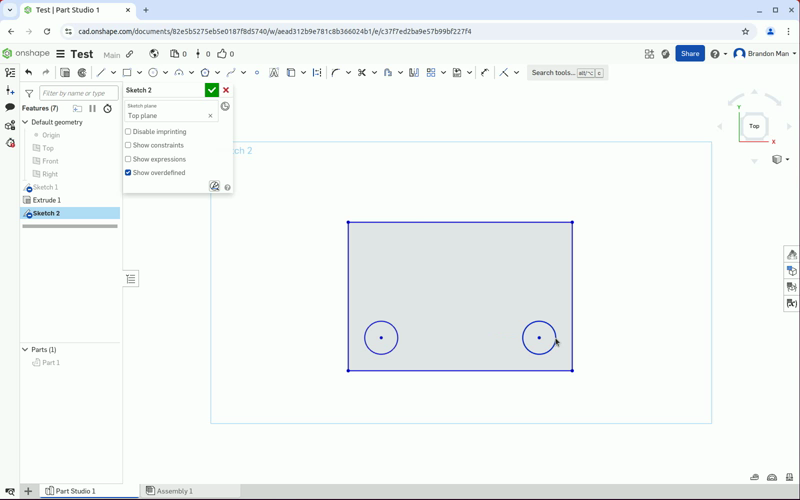
mouse_move(542, 245)
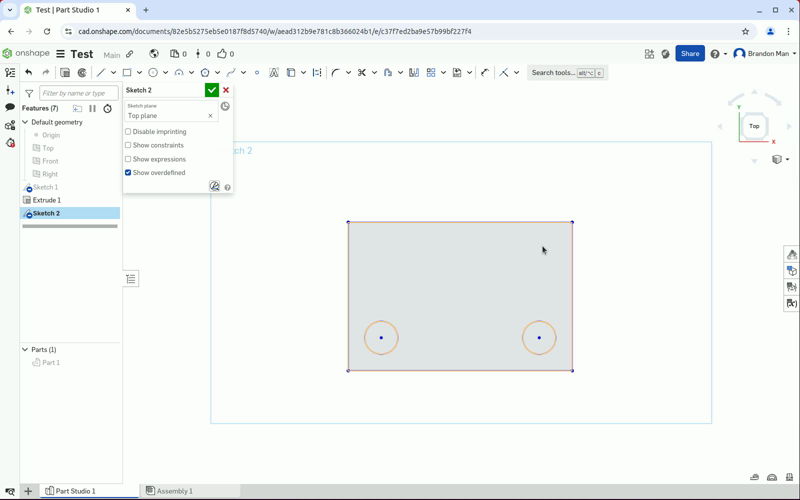
click(542, 245)
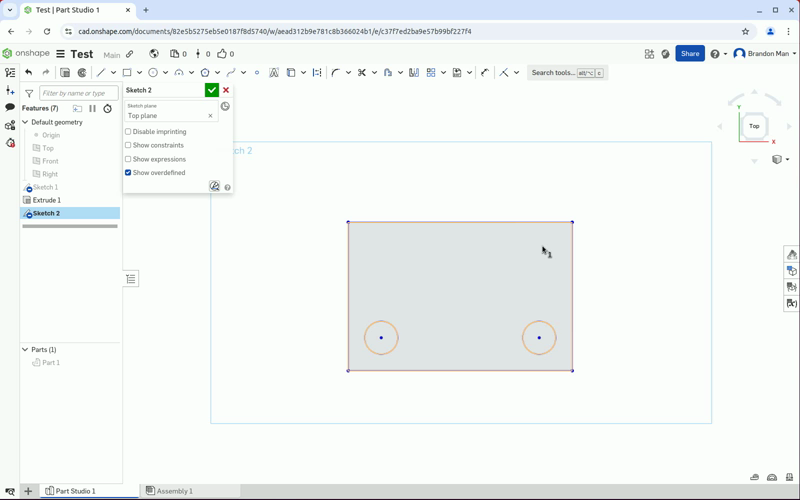
mouse_move(73, 352)
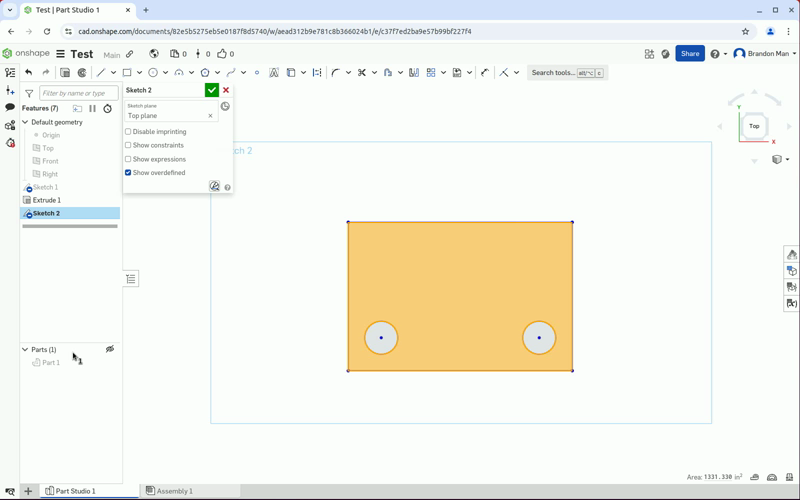
key(shift+y)
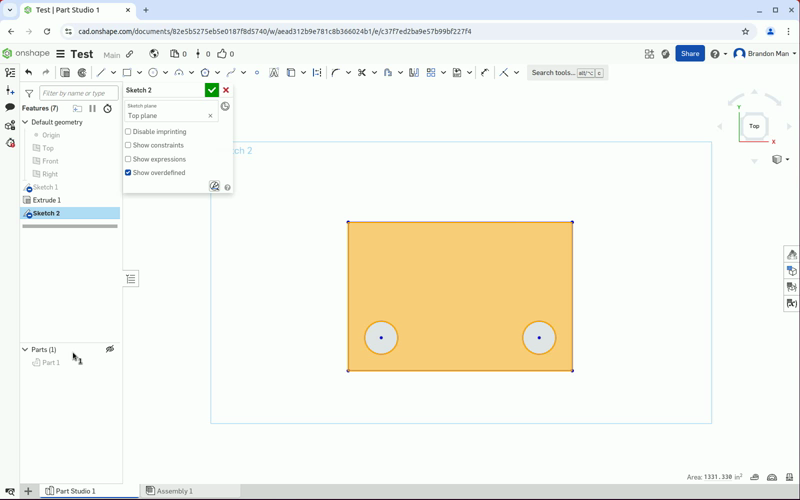
key(shift+e)
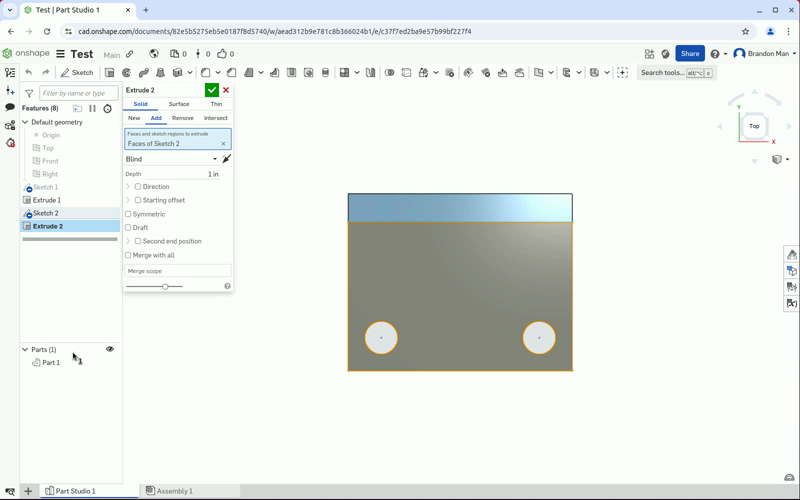
mouse_move(143, 106)
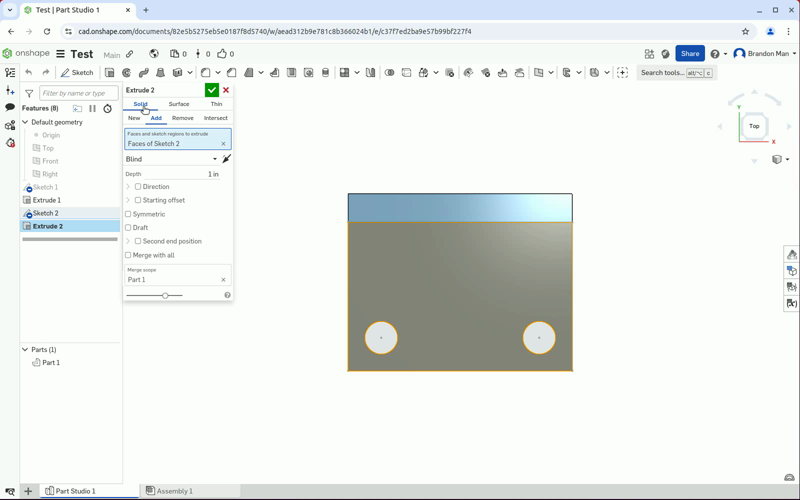
click(143, 106)
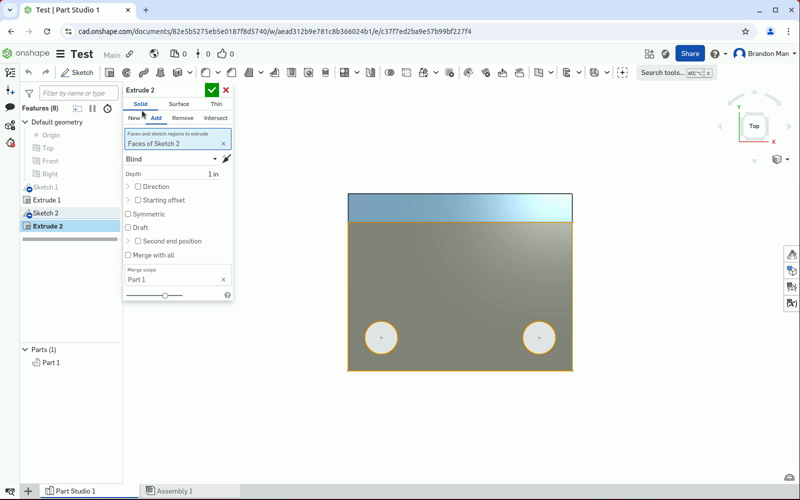
mouse_move(137, 120)
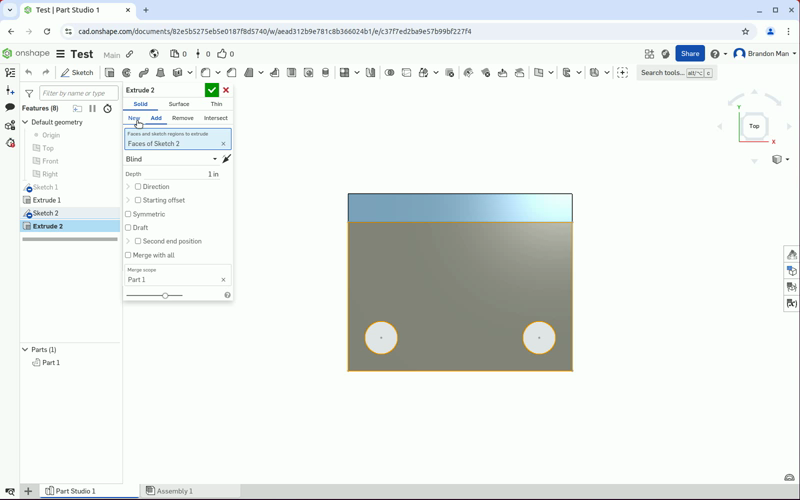
click(137, 120)
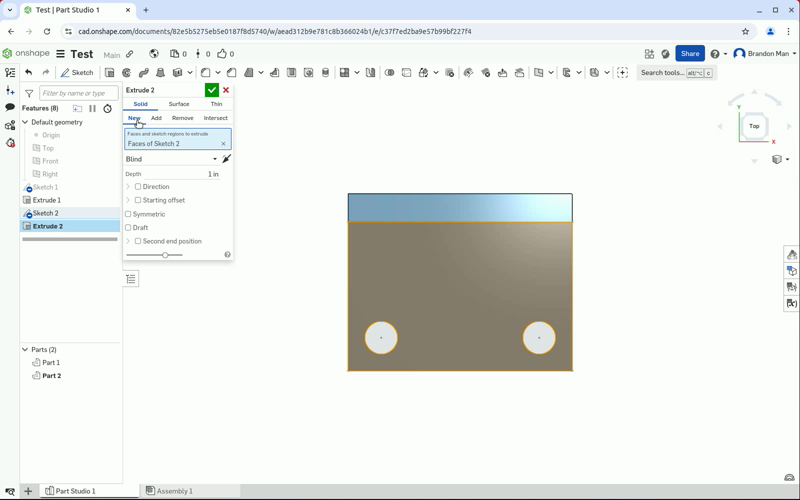
key(tab, 4)
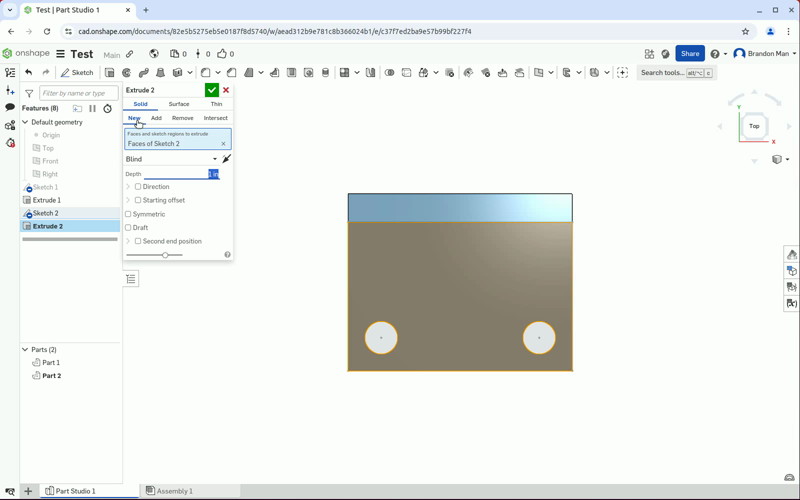
text(4.574)
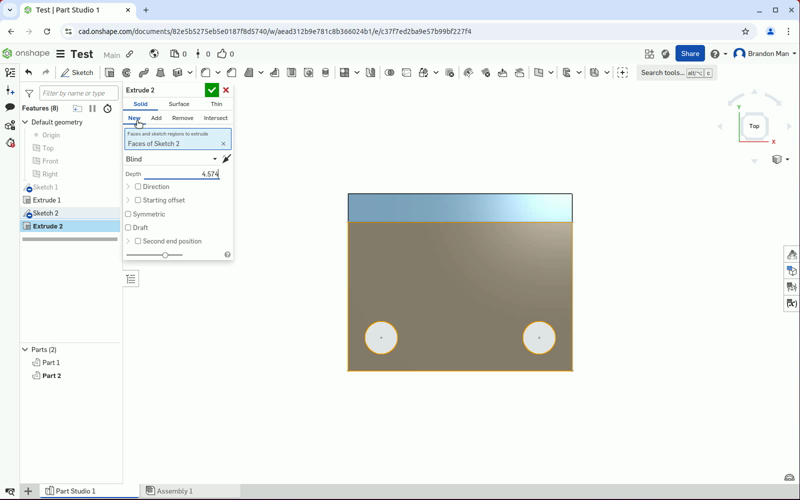
key(enter)
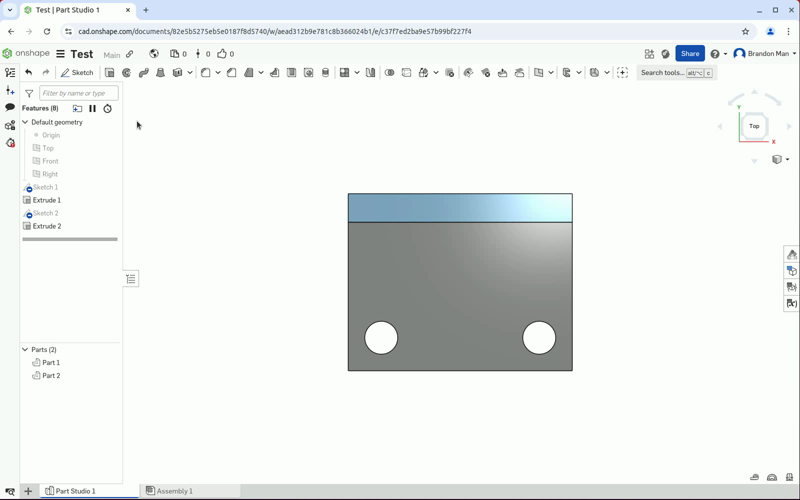
key(shift+h)
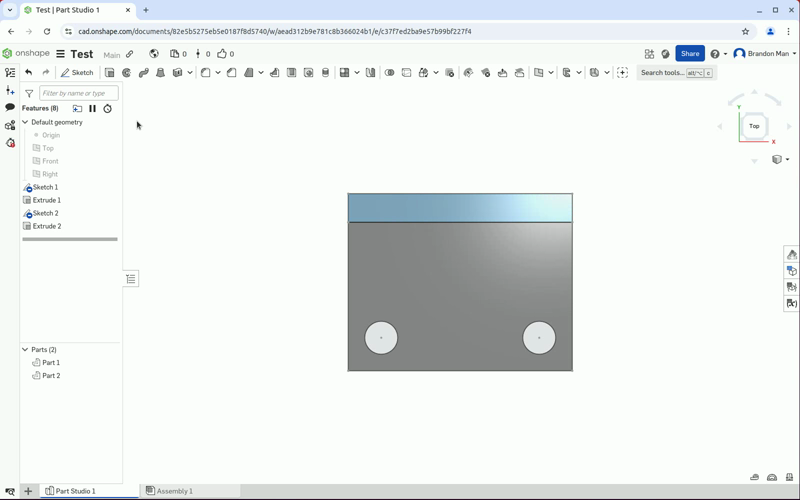
key(shift+h)
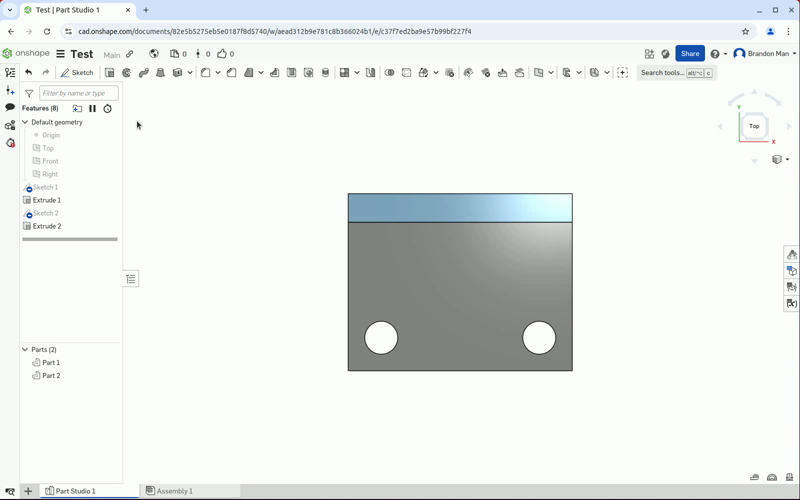
mouse_move(73, 189)
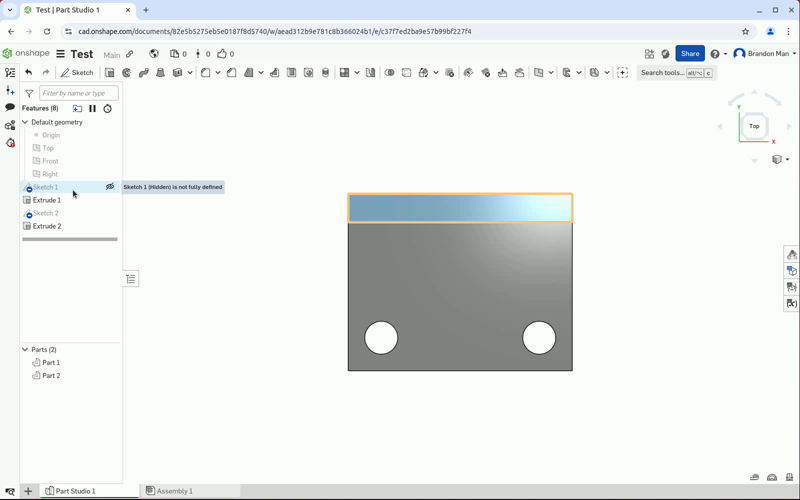
click(73, 189)
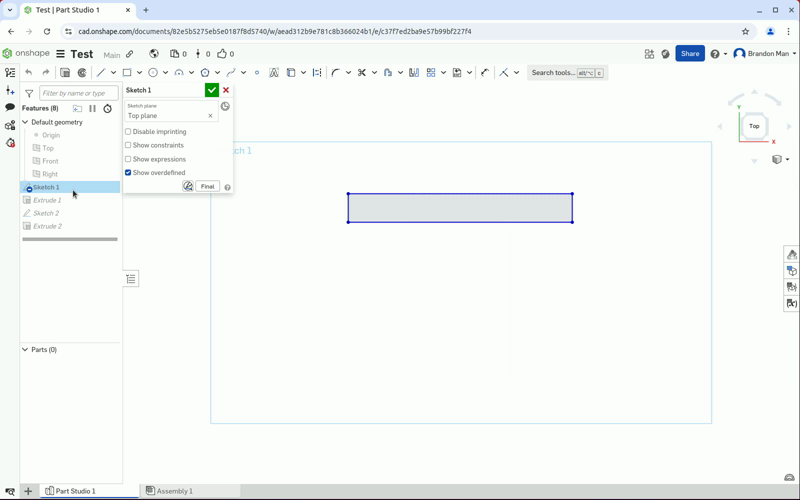
mouse_move(229, 92)
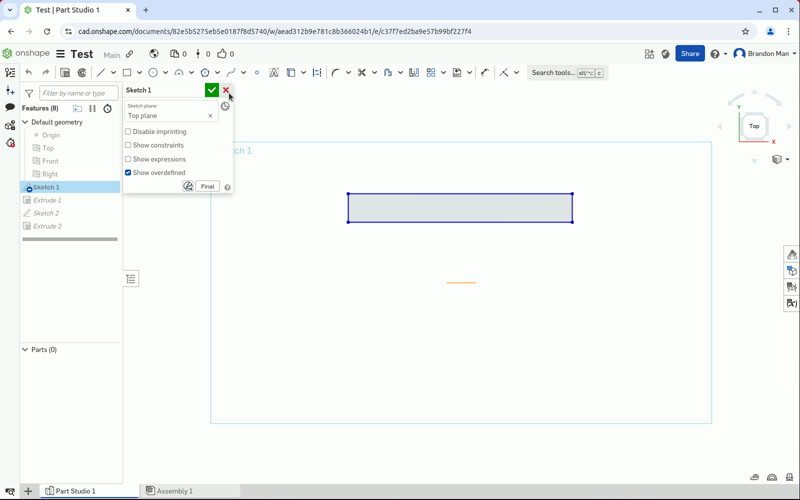
click(229, 92)
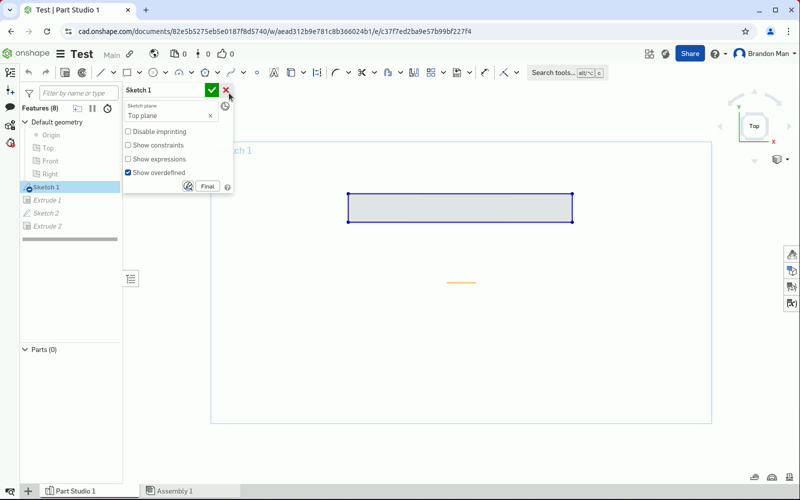
key(shift+s)
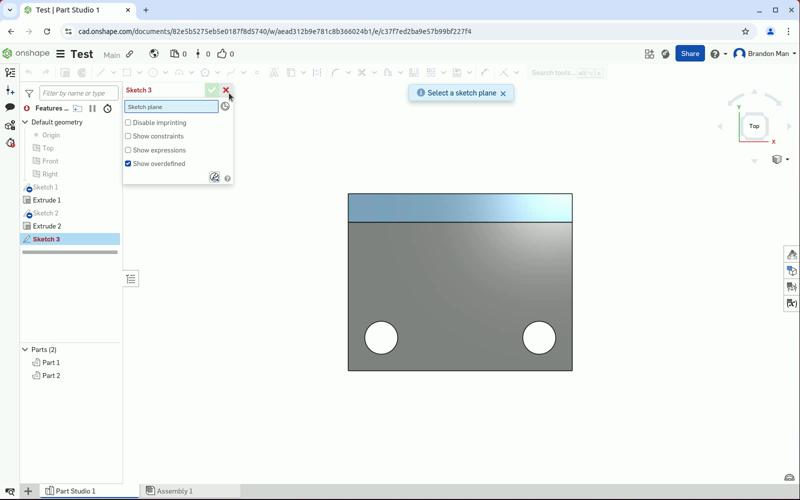
mouse_move(73, 150)
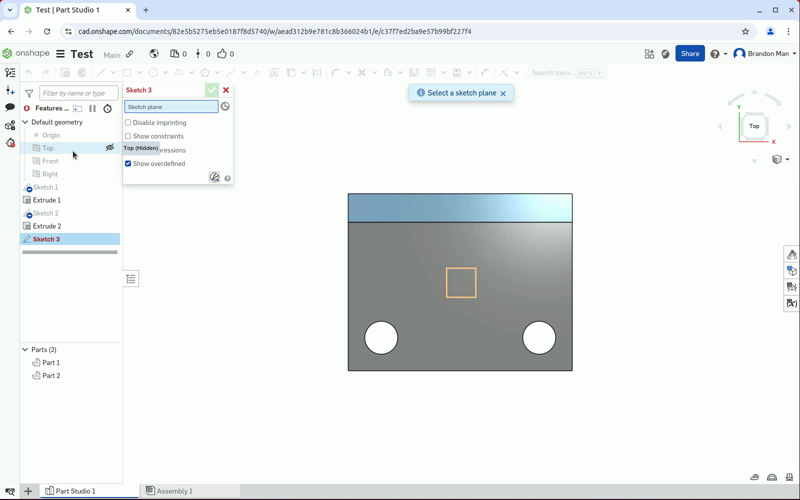
click(73, 150)
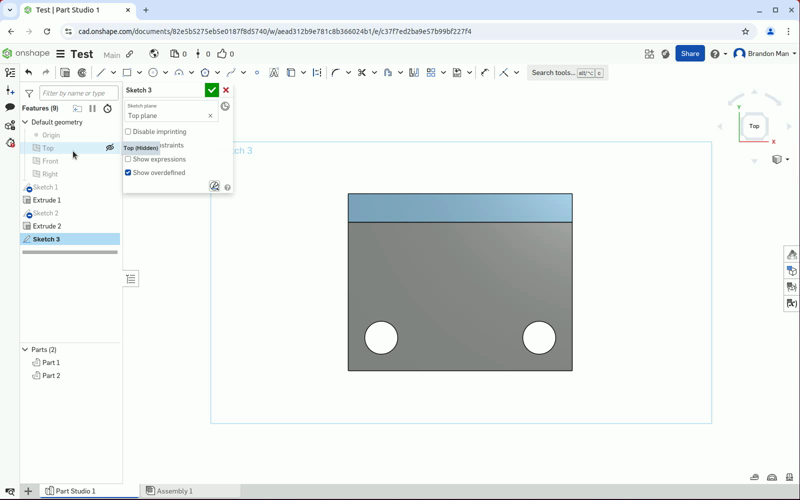
mouse_move(73, 352)
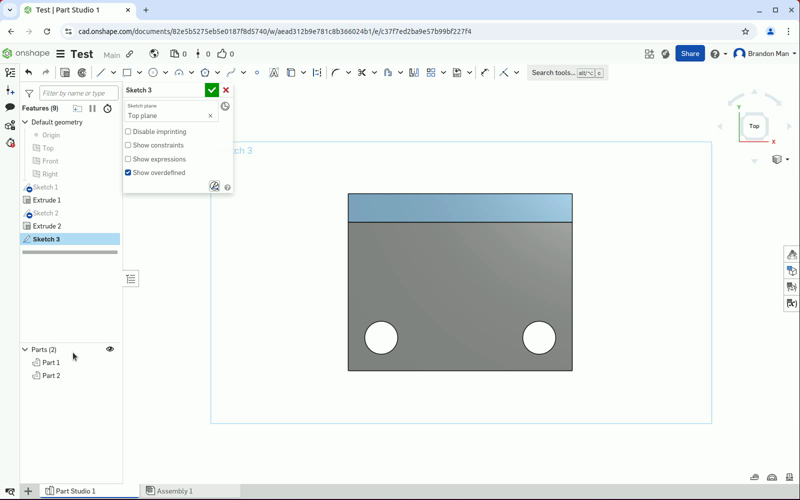
key(y)
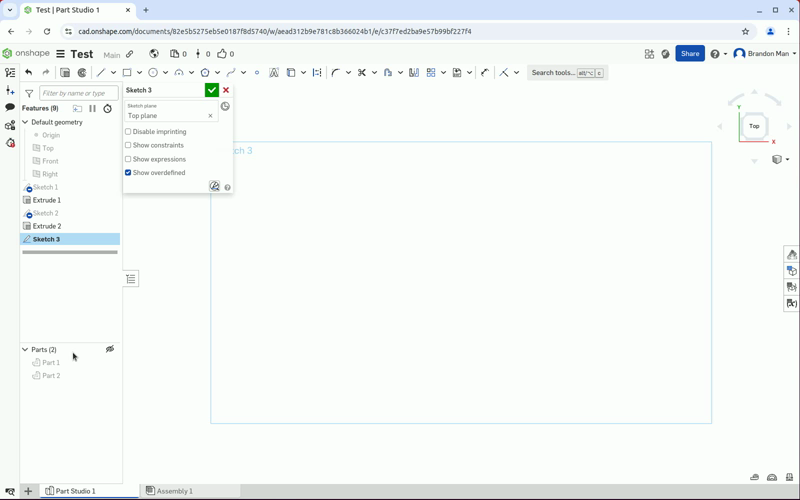
key(l)
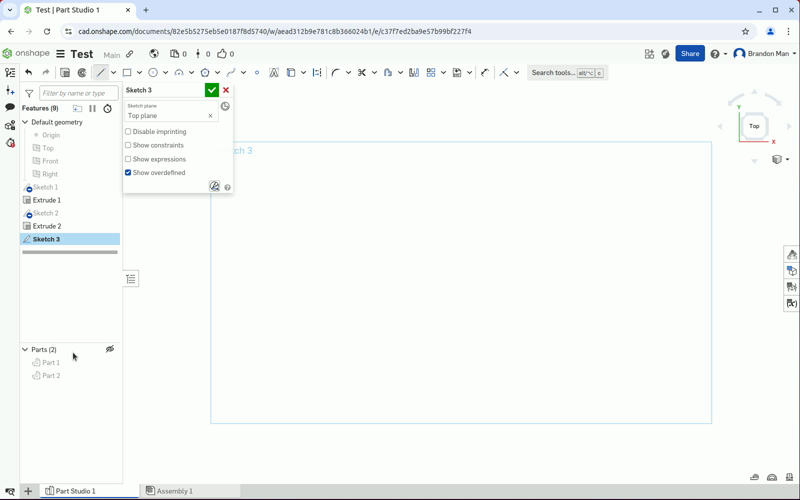
key_down(shift)
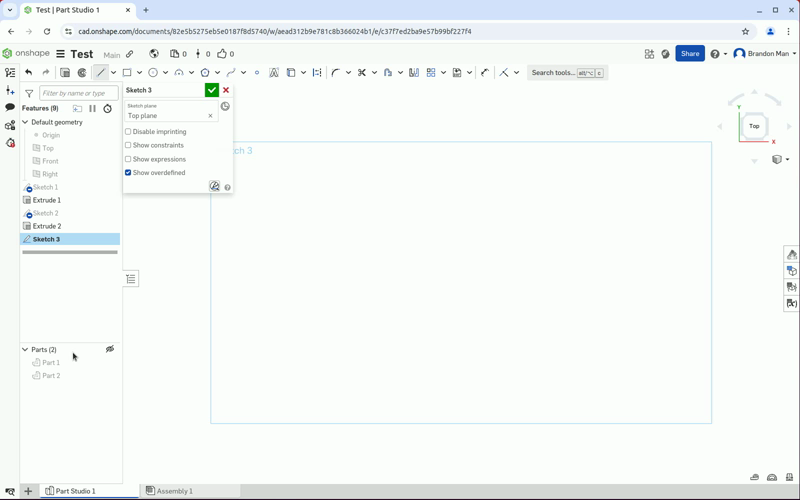
mouse_move(348, 222)
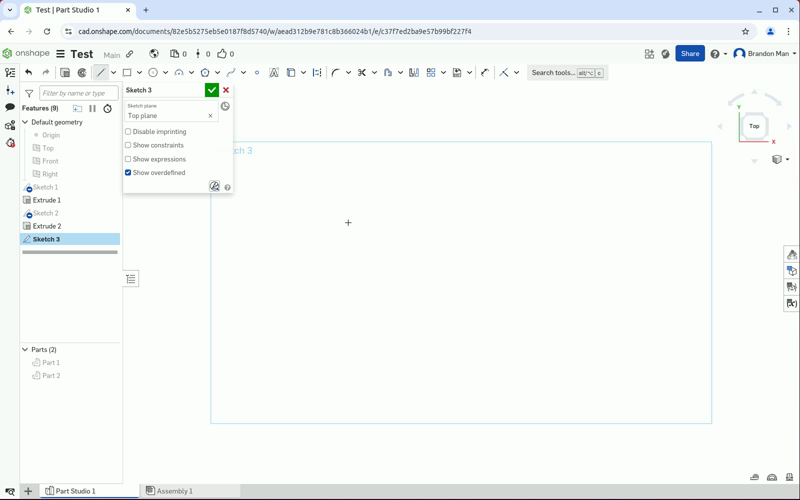
click(348, 222)
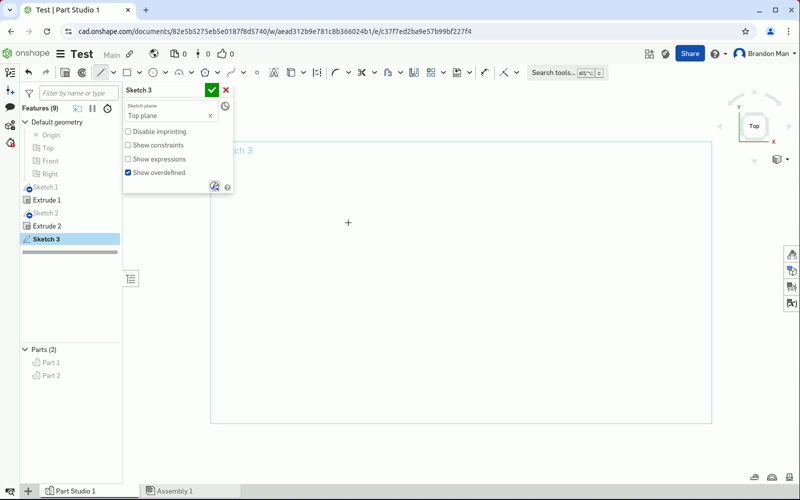
key_up(shift)
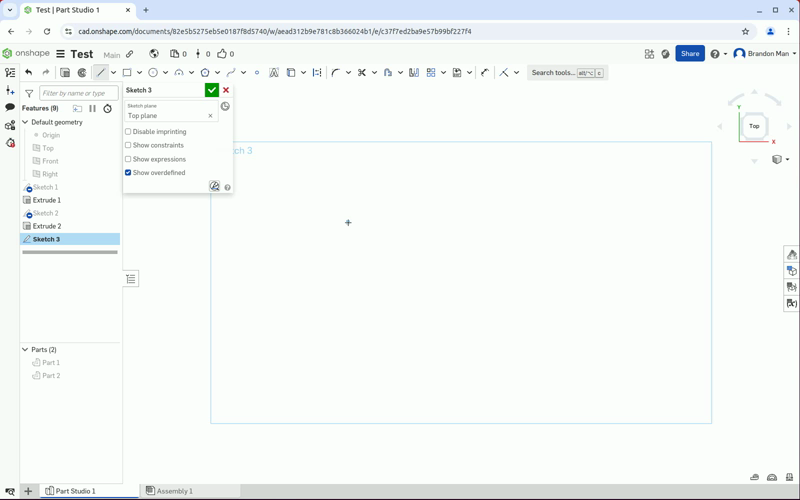
key_down(shift)
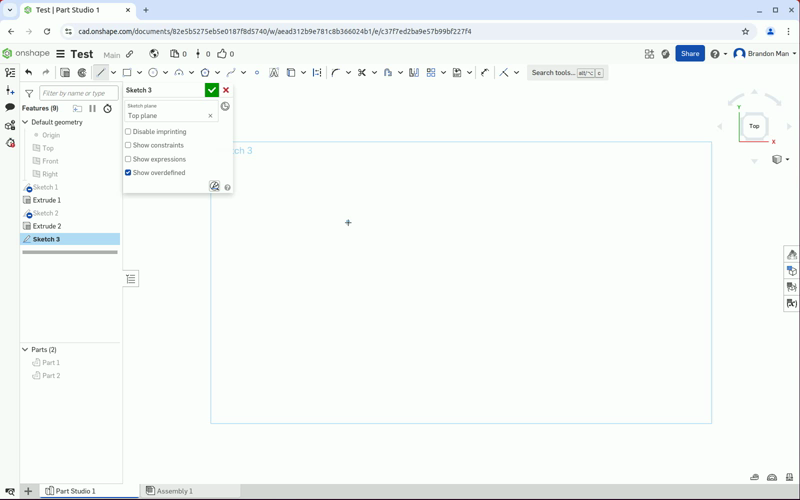
mouse_move(572, 222)
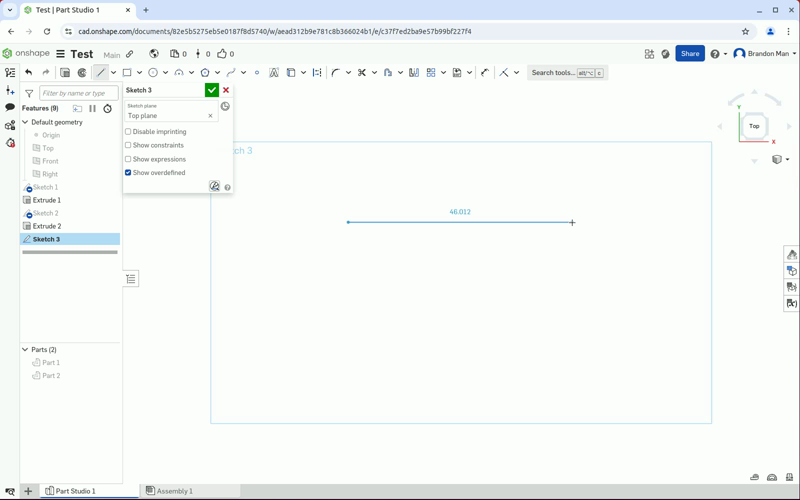
click(572, 222)
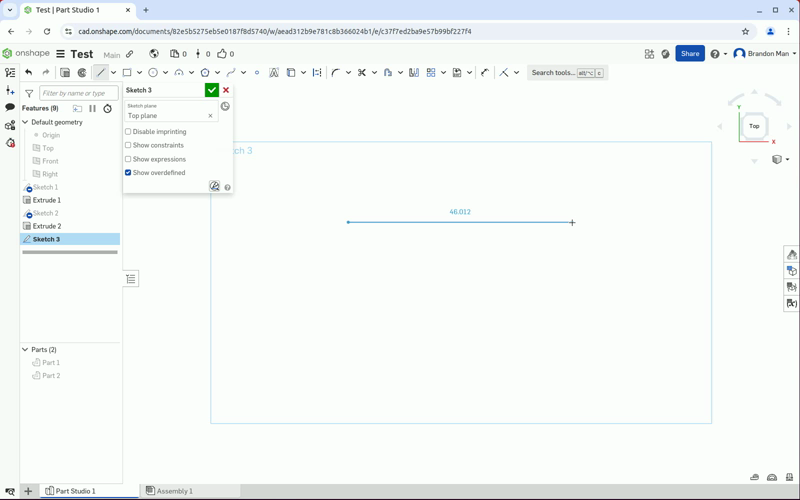
key_up(shift)
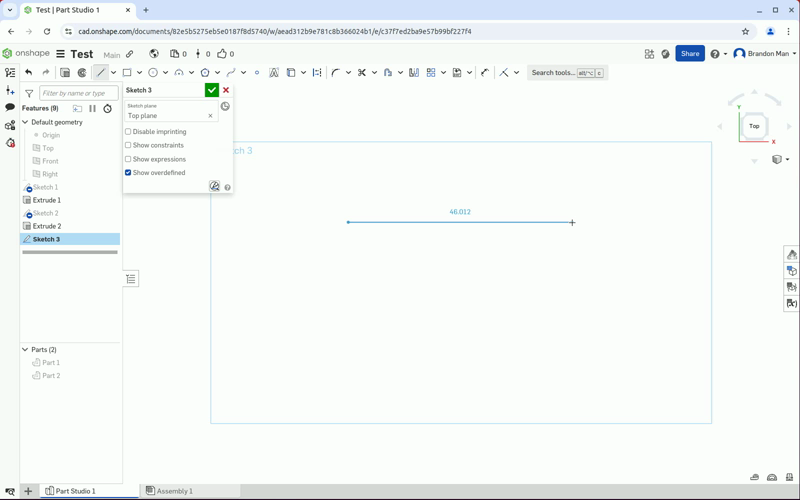
key_down(shift)
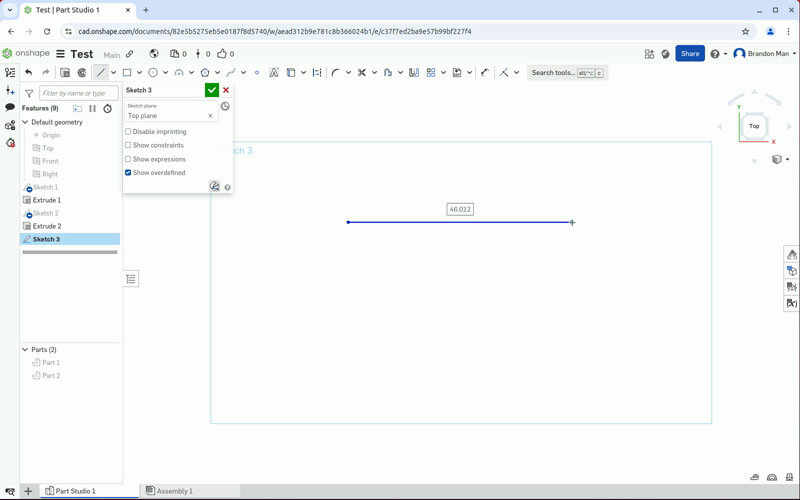
mouse_move(589, 222)
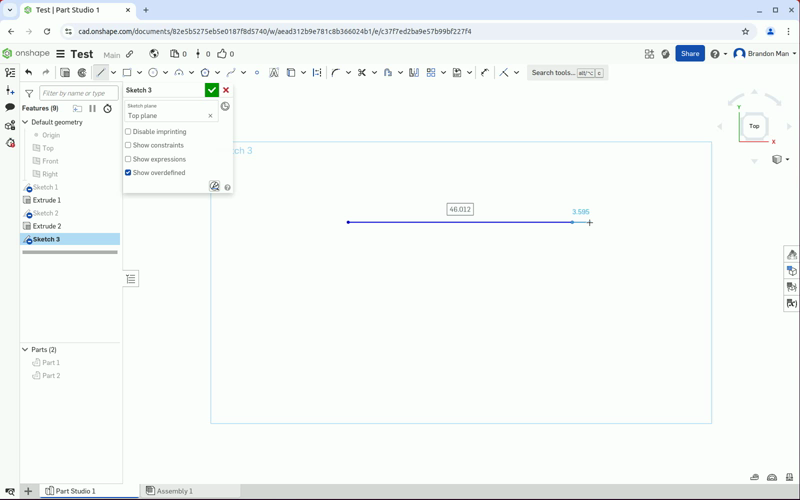
mouse_move(572, 193)
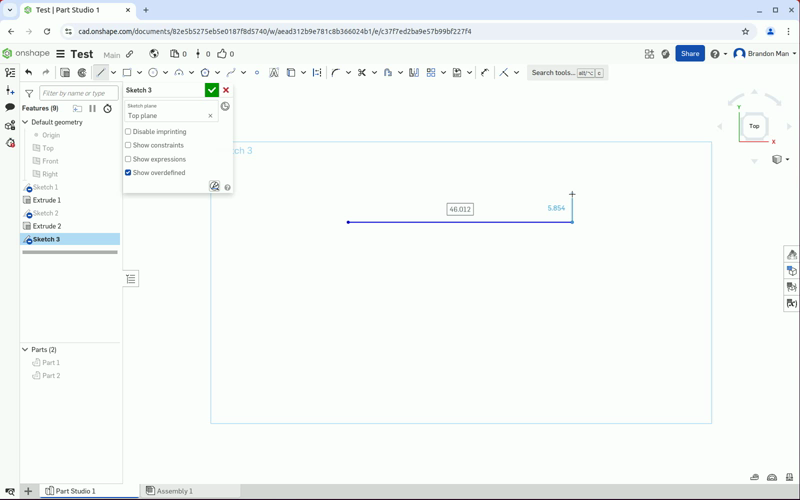
click(572, 193)
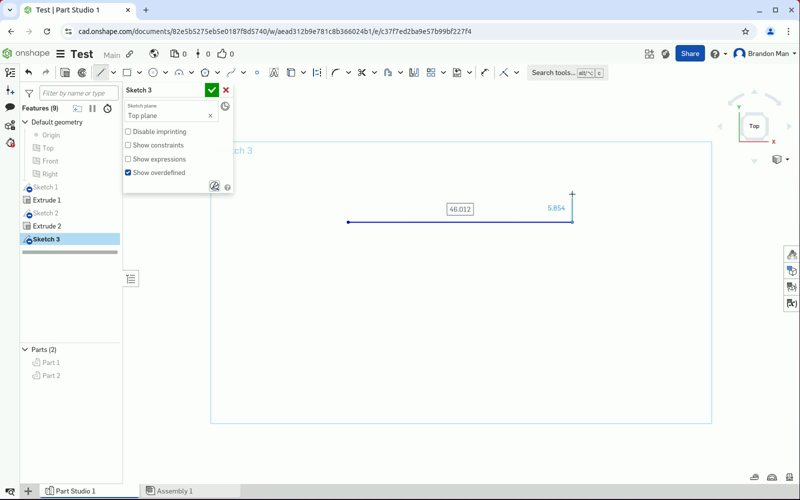
key_up(shift)
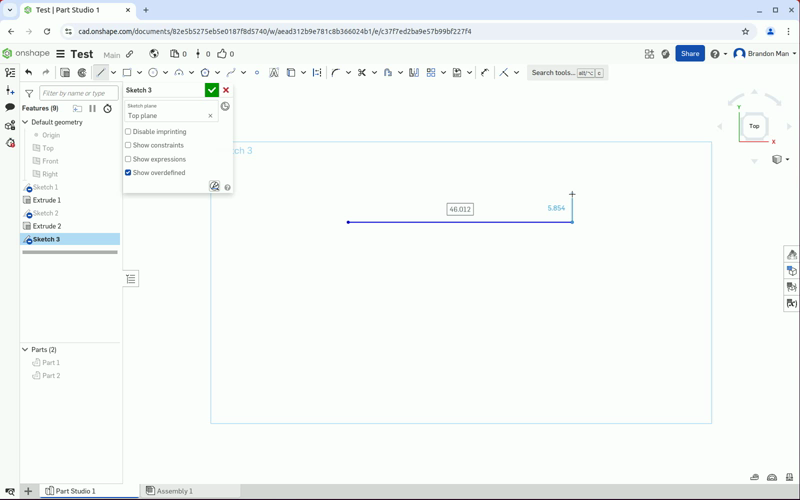
key_down(shift)
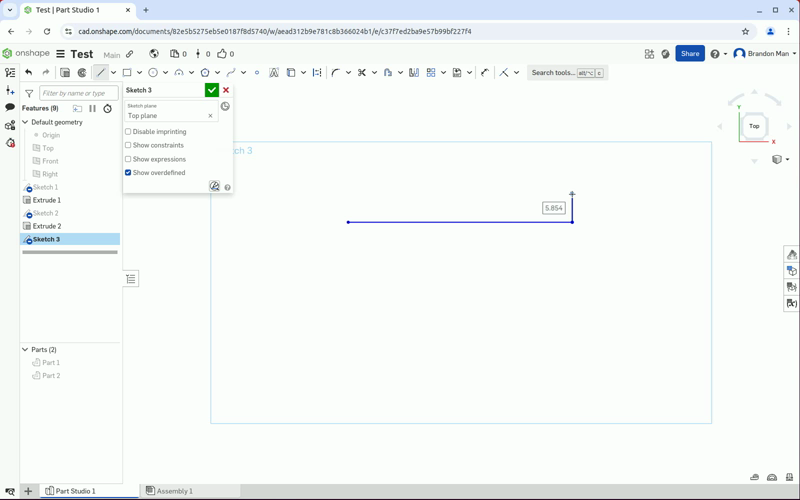
mouse_move(348, 193)
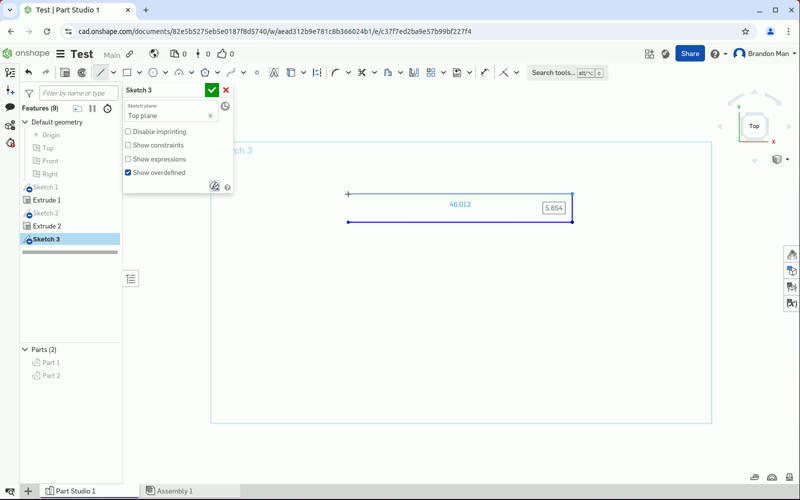
click(348, 193)
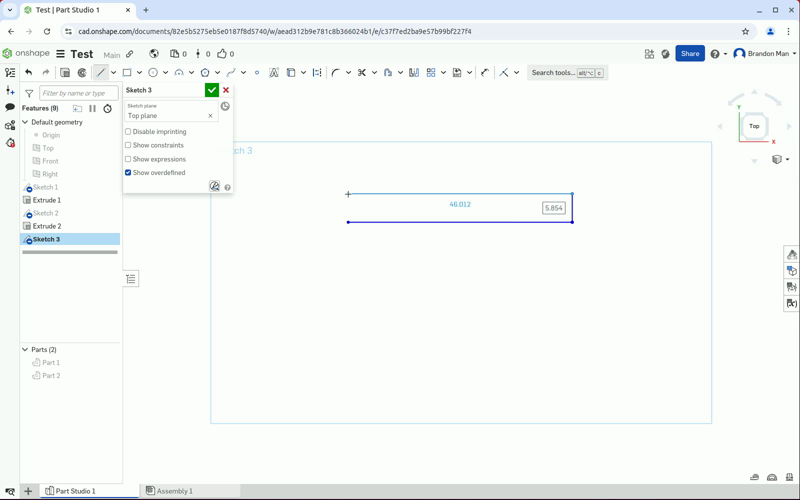
key_up(shift)
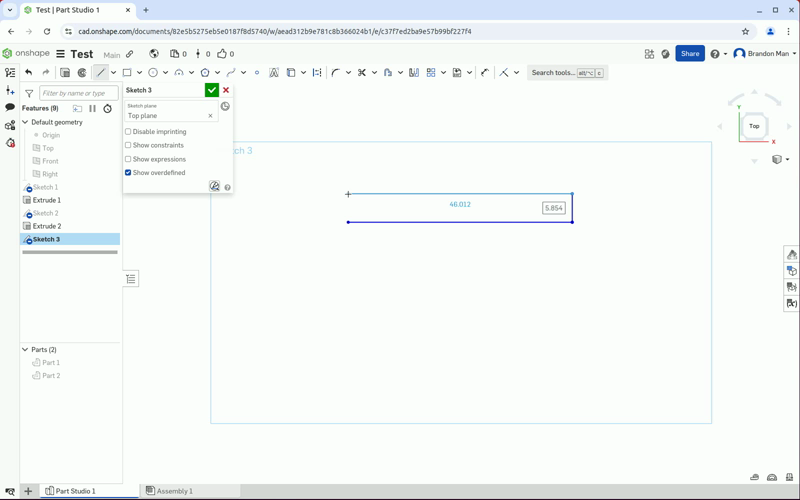
mouse_move(378, 193)
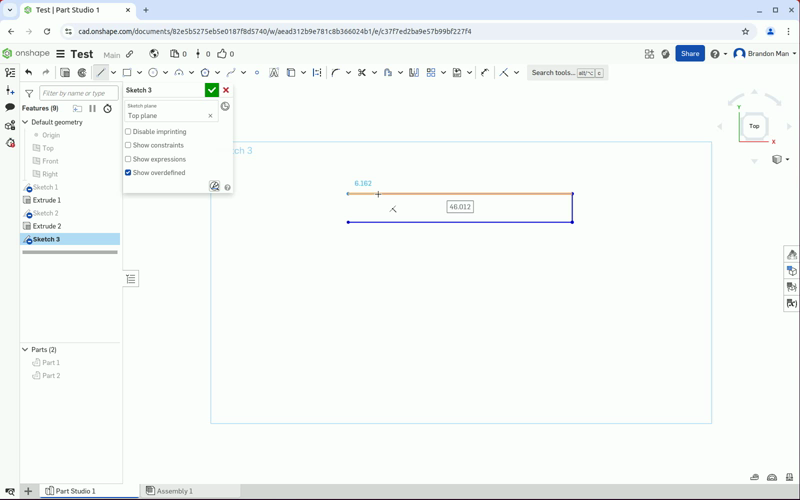
key_down(shift)
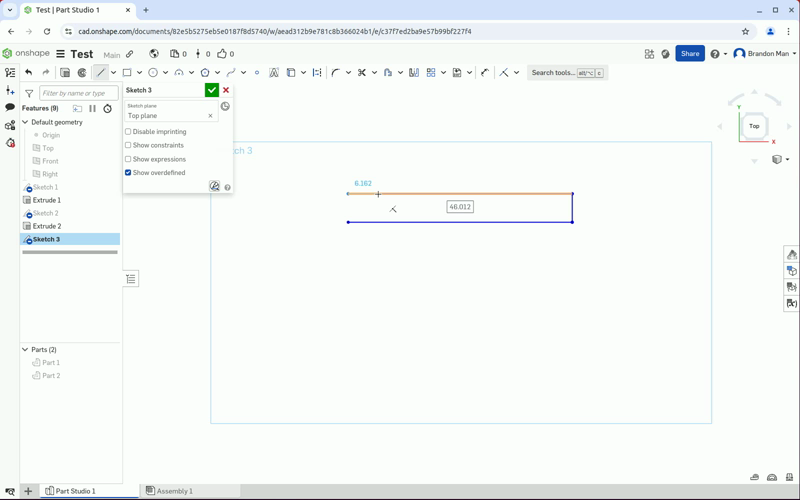
mouse_move(348, 222)
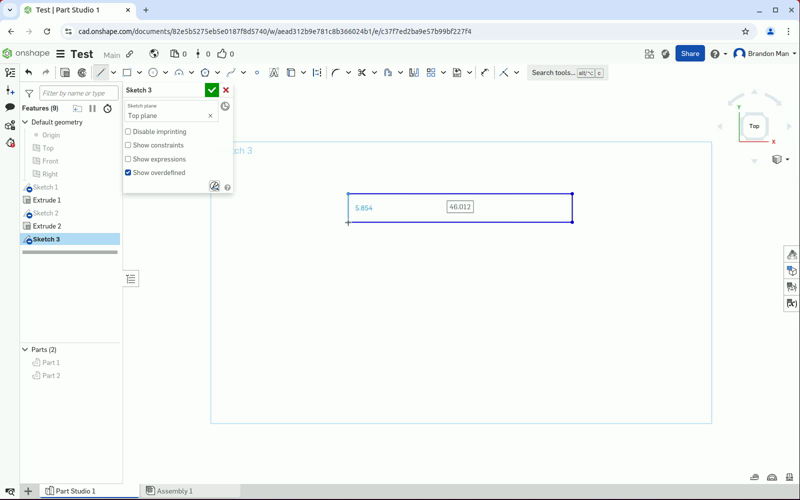
key_up(shift)
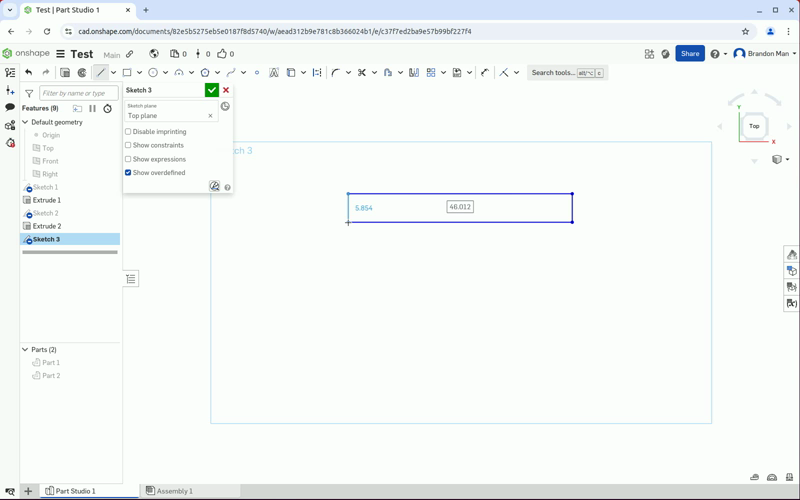
click(348, 222)
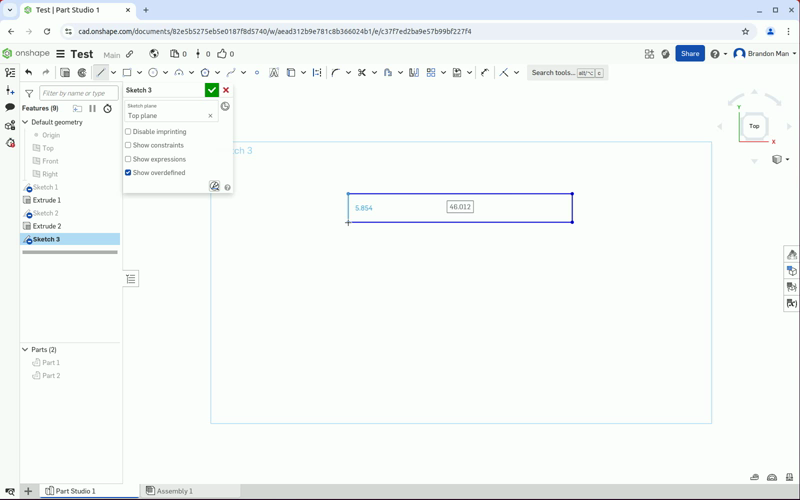
key(esc)
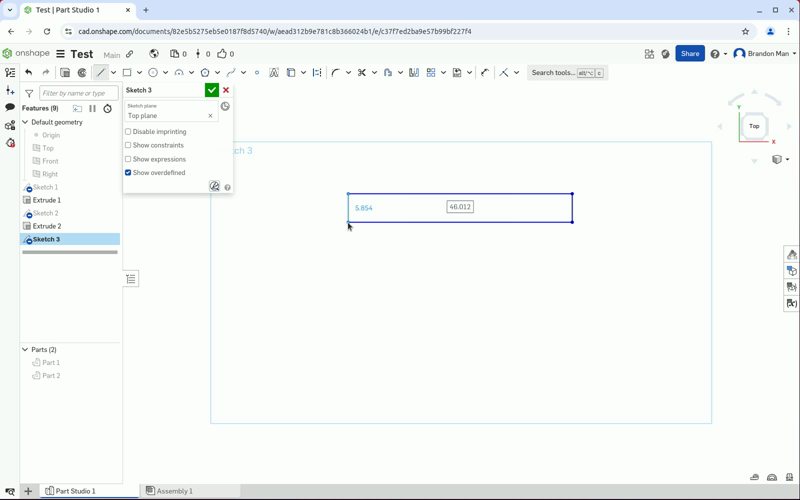
mouse_move(472, 198)
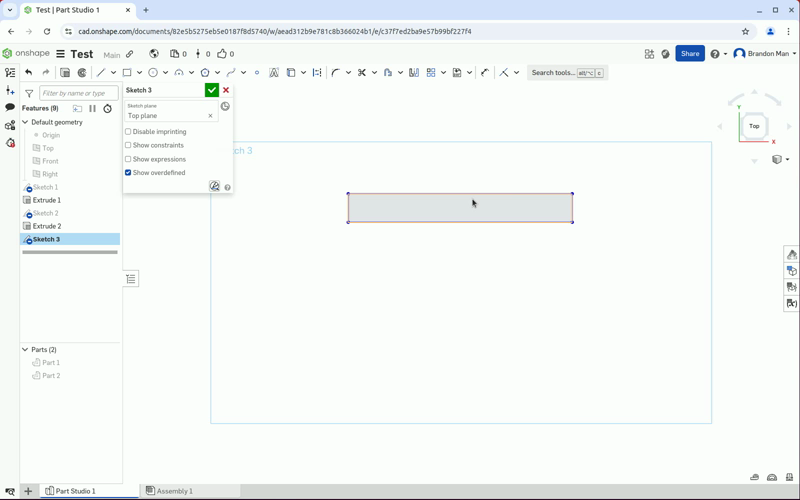
click(472, 198)
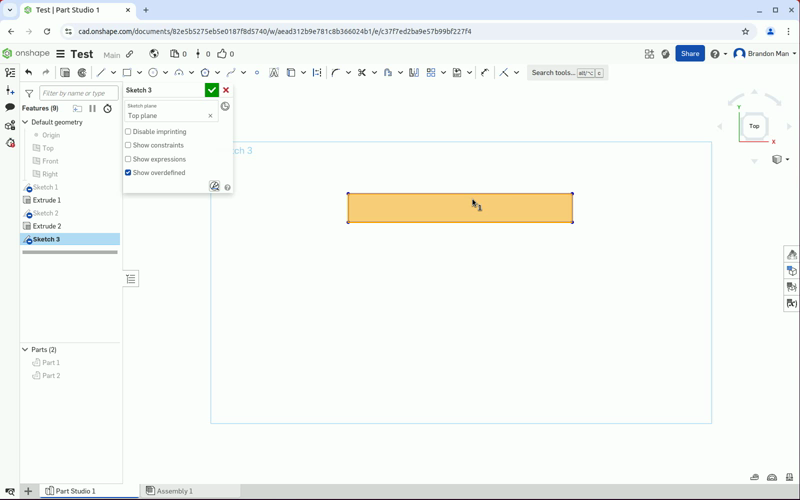
mouse_move(73, 352)
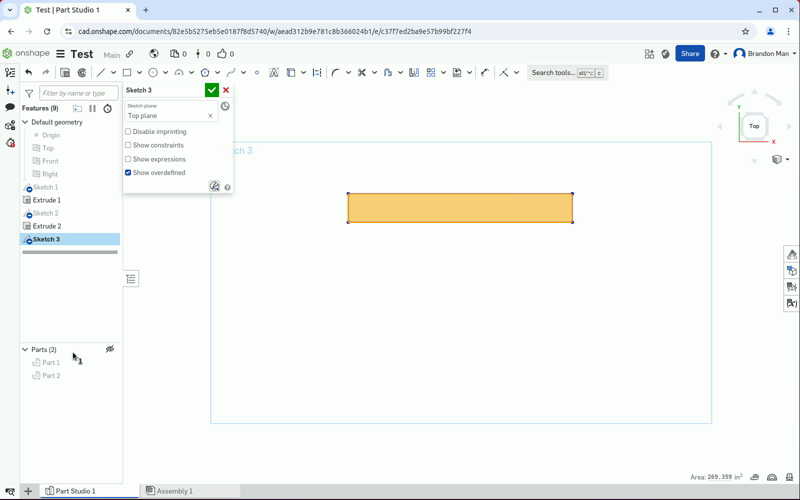
key(shift+y)
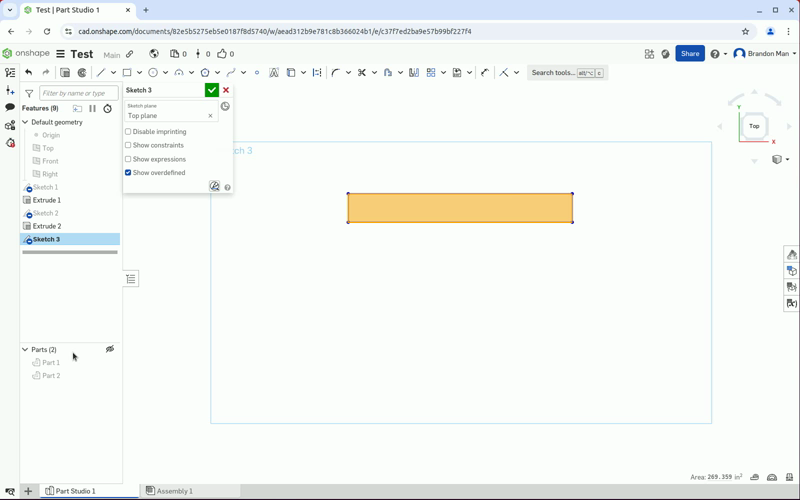
key(shift+e)
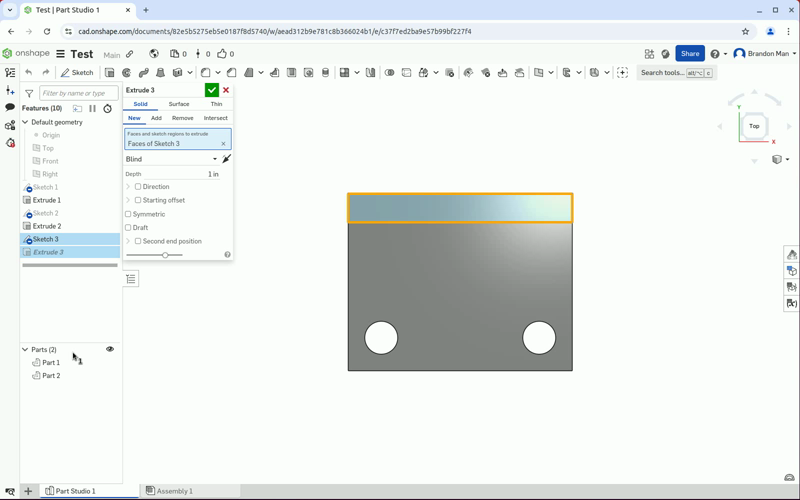
mouse_move(143, 106)
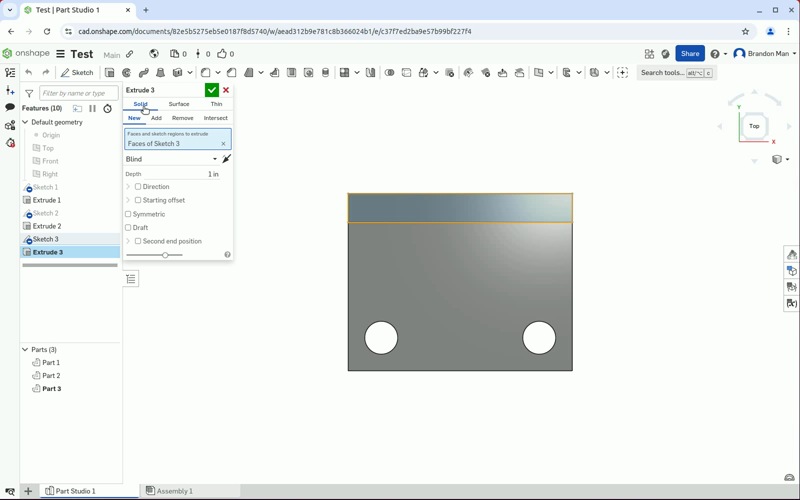
click(143, 106)
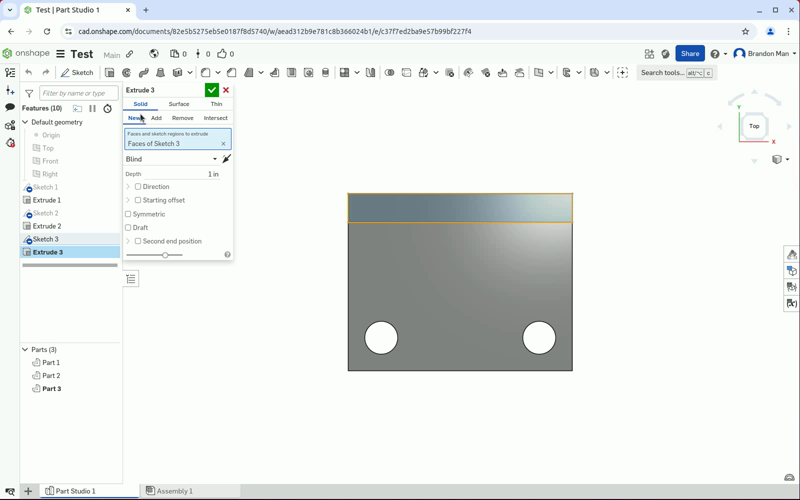
mouse_move(137, 120)
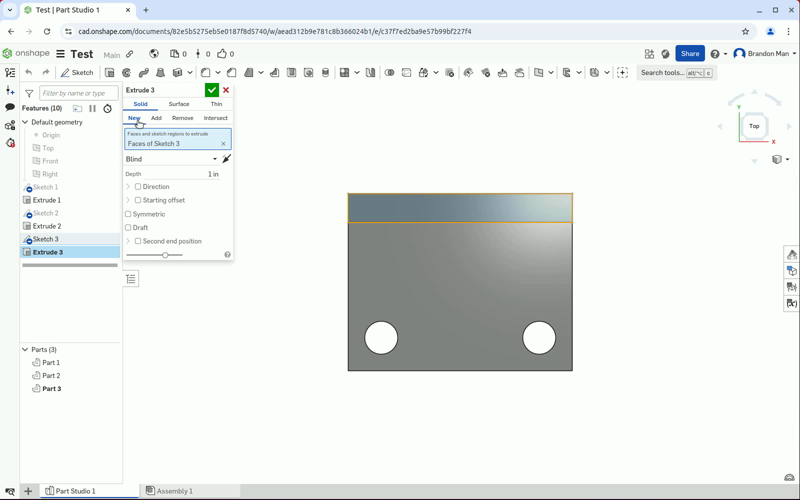
click(137, 120)
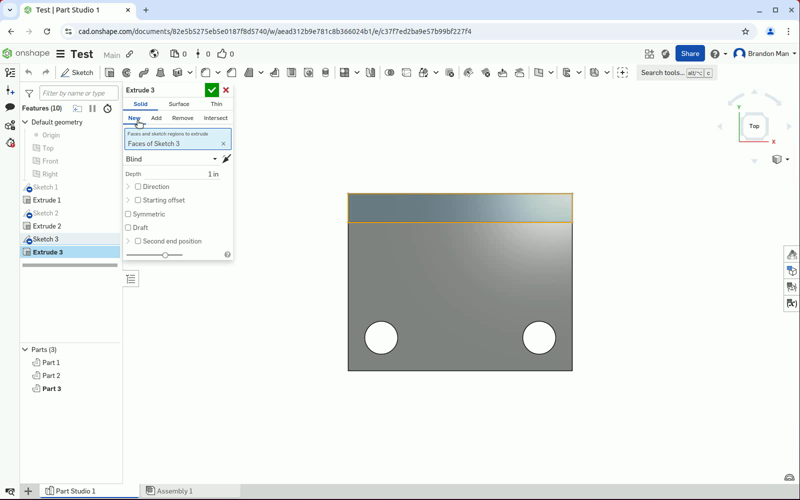
key(tab, 4)
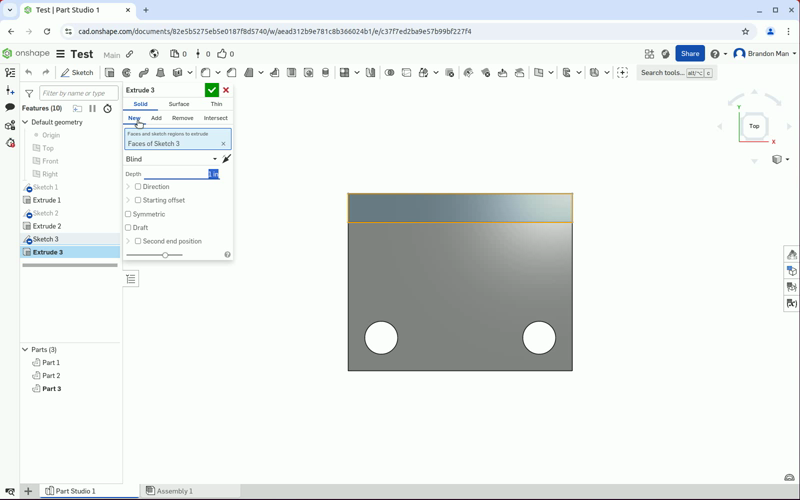
text(-18.053)
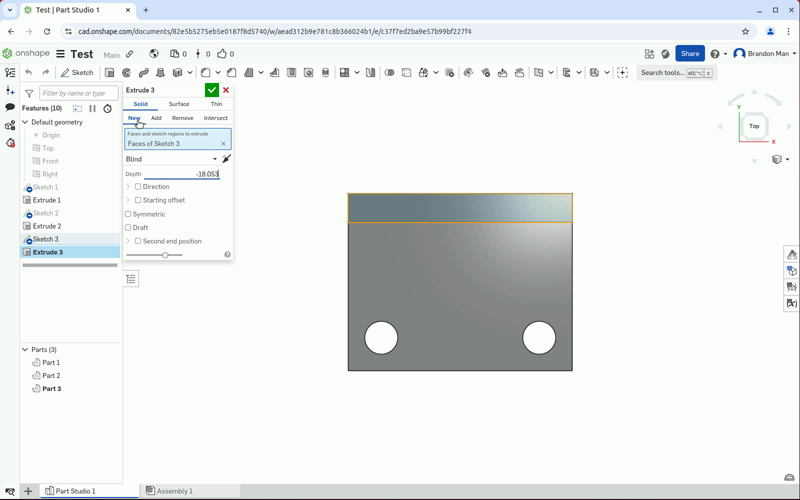
key(enter)
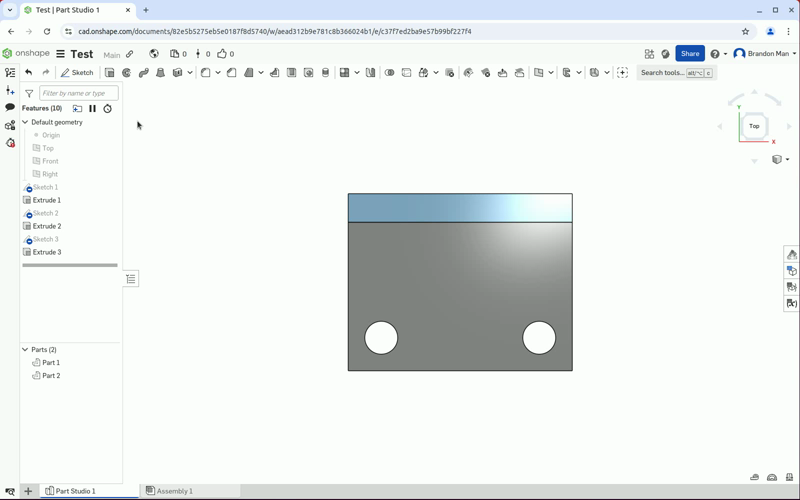
key(shift+h)
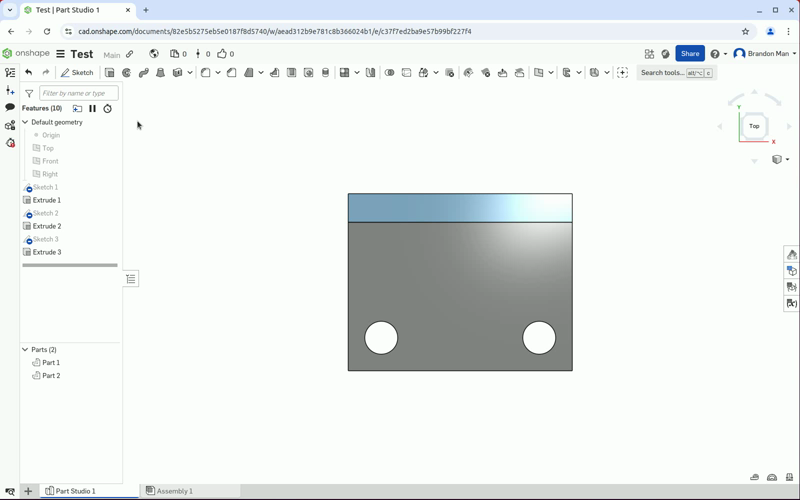
key(shift+h)
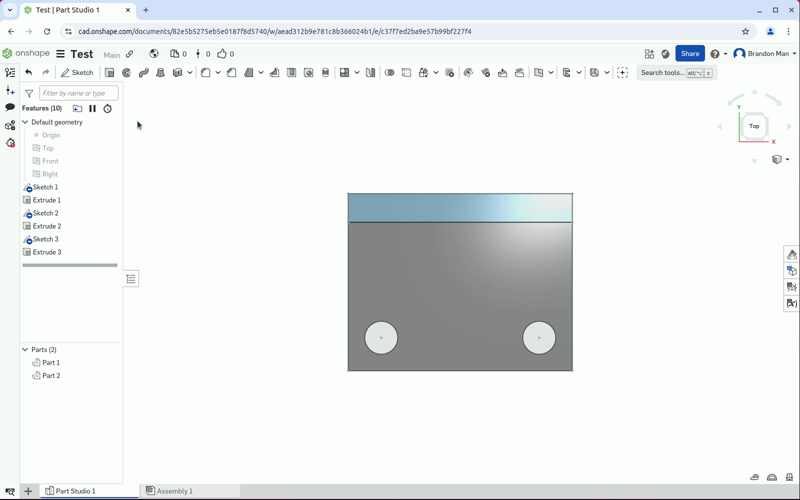
key(shift+7)
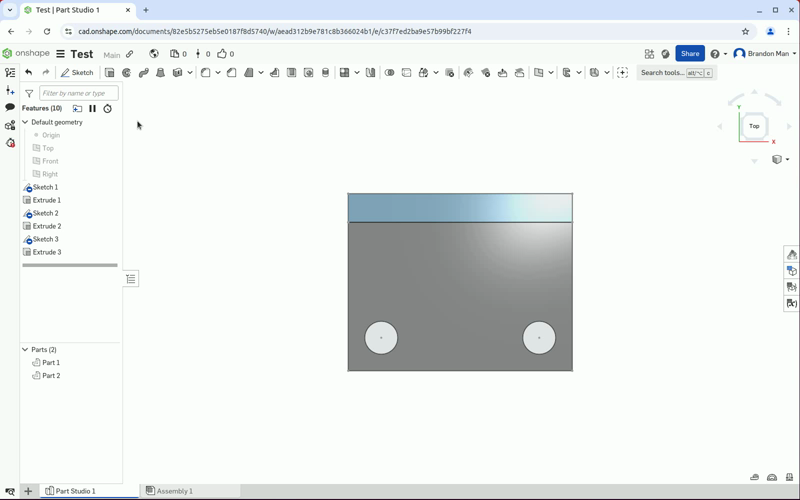
key(up, 3)
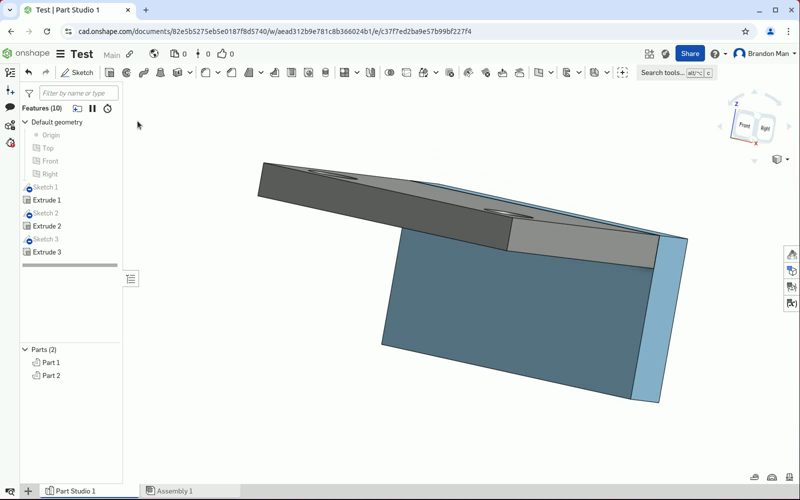
key(left, 3)
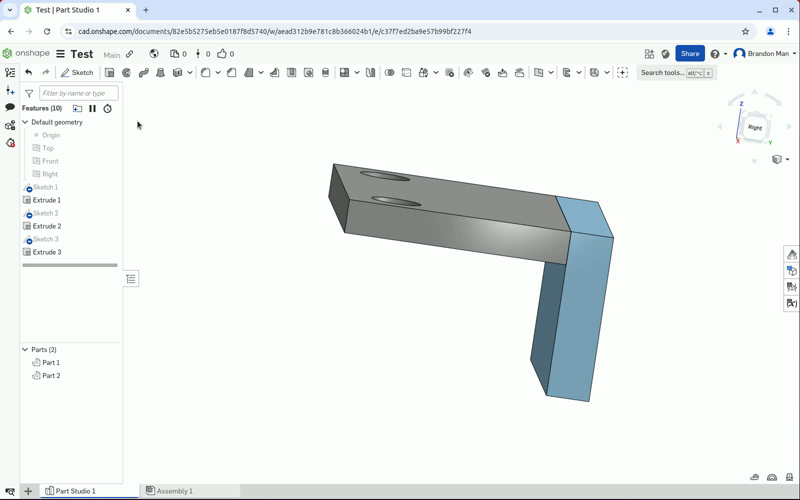
key(right, 3)
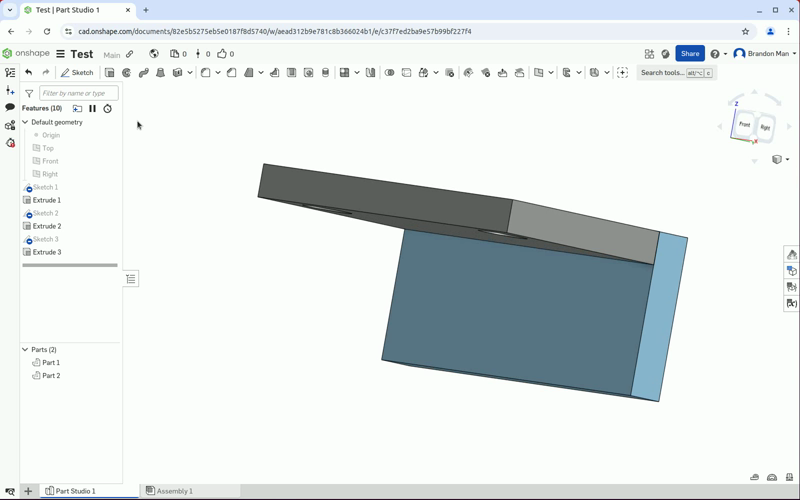
key(down, 3)
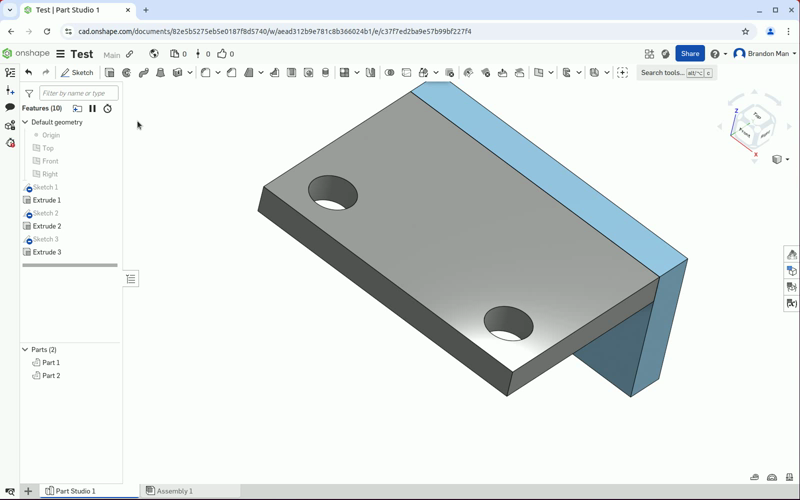
mouse_move(73, 189)
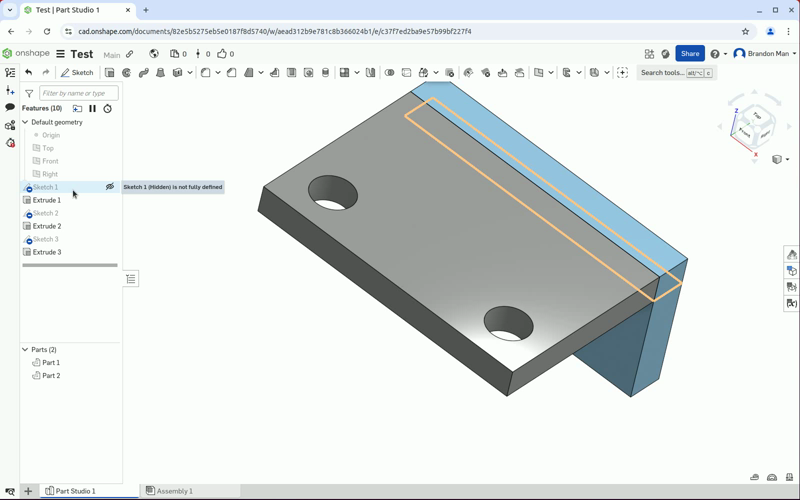
click(73, 189)